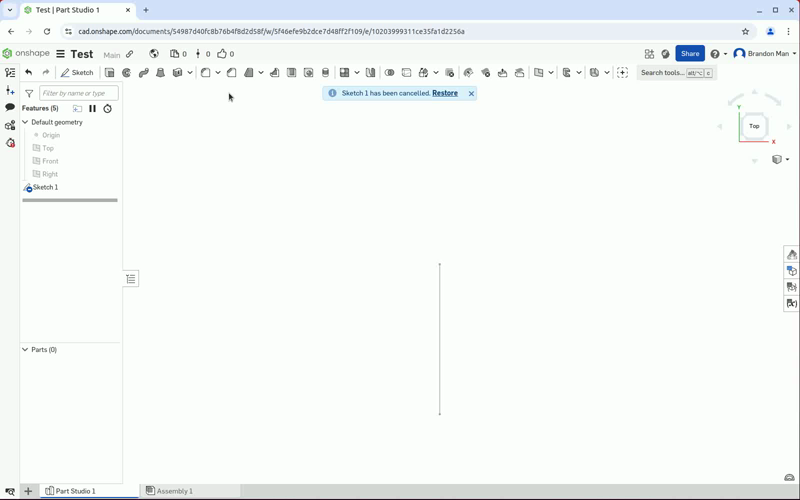
key(shift+h)
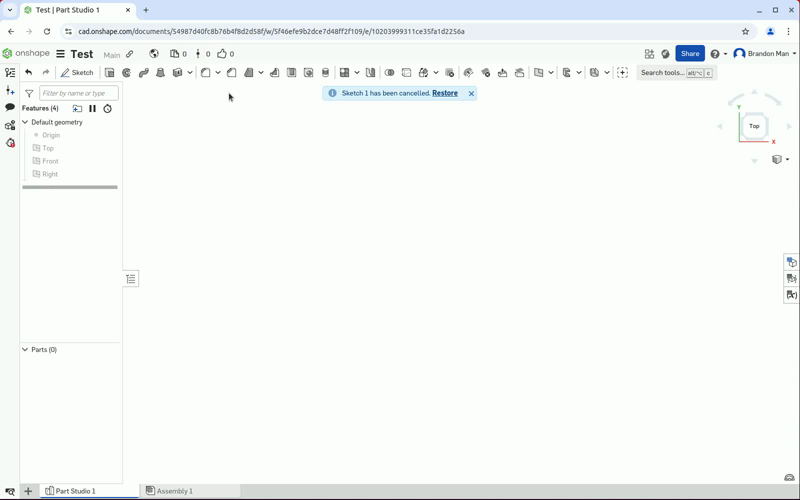
mouse_move(73, 352)
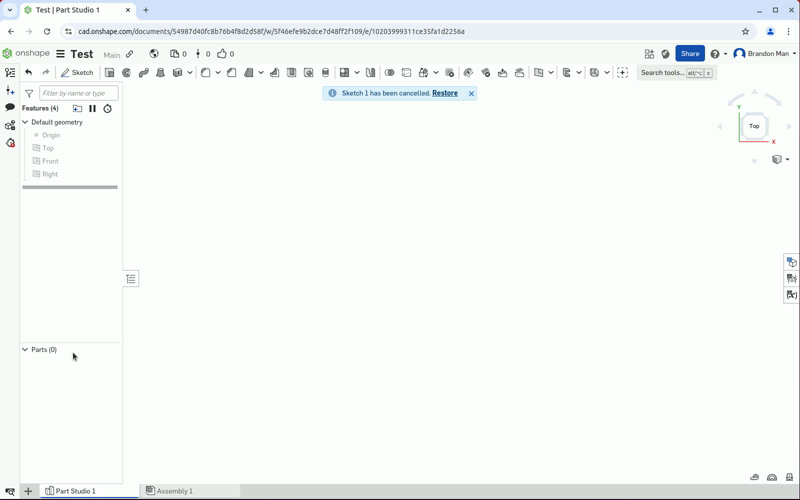
key(y)
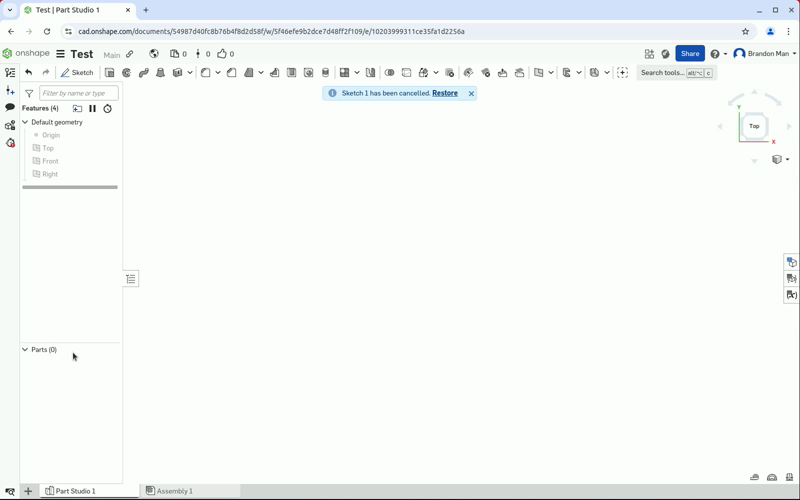
key(shift+p)
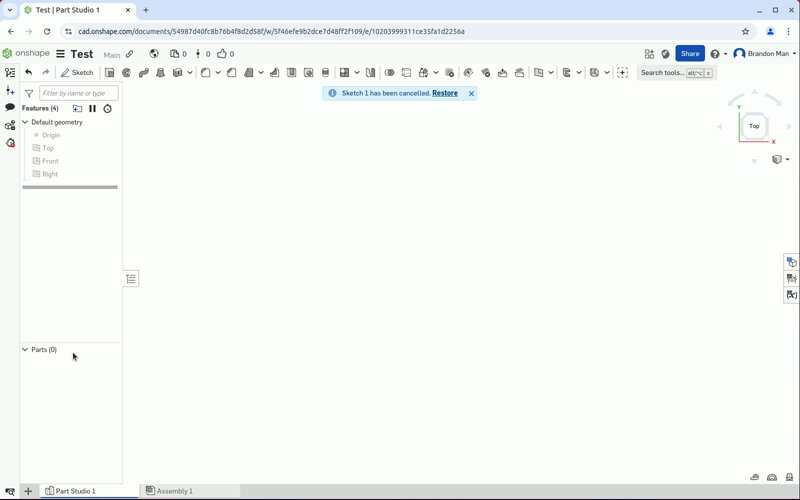
key(space)
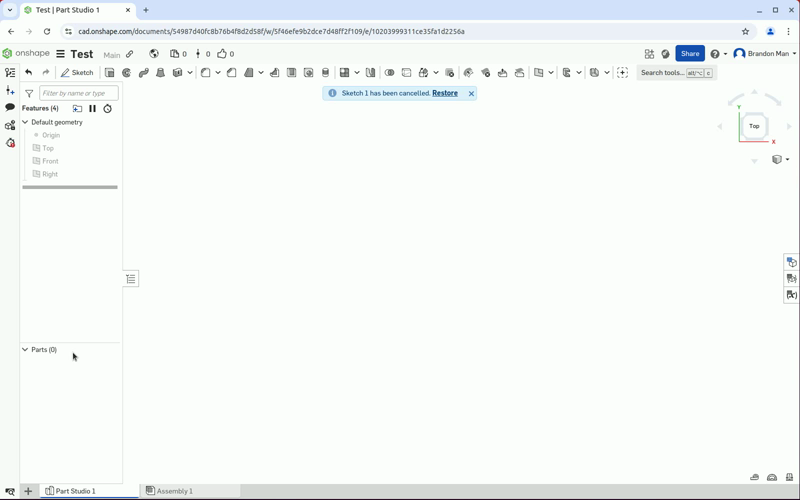
key_down(shift)
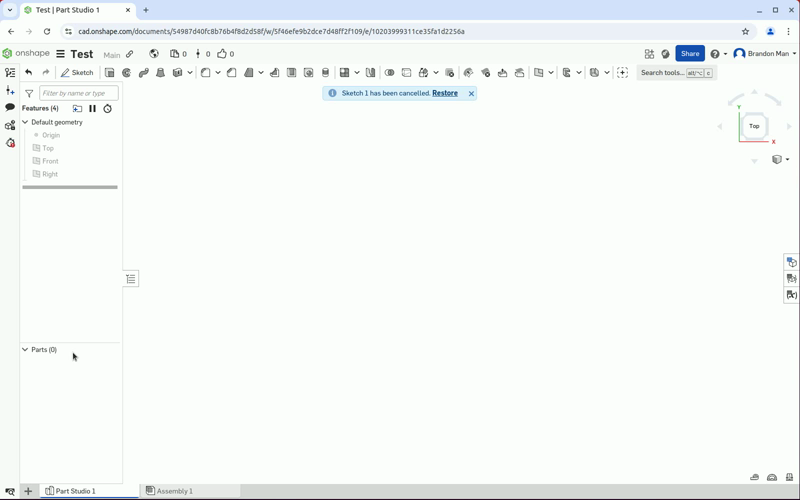
key(up)
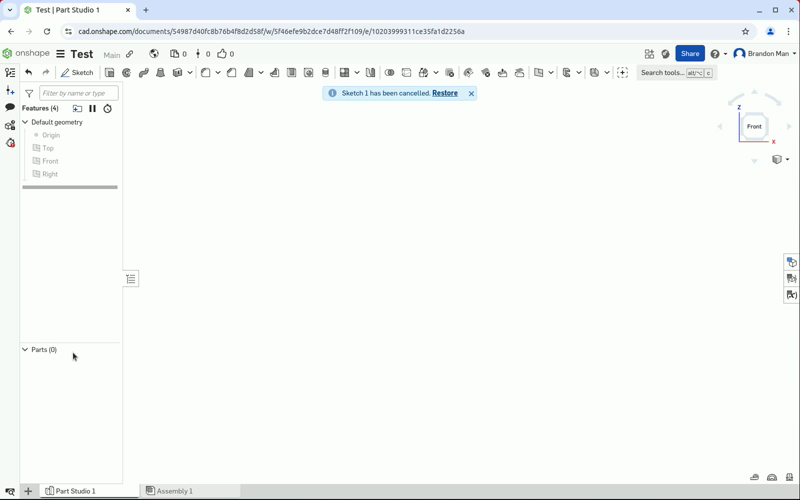
key_up(shift)
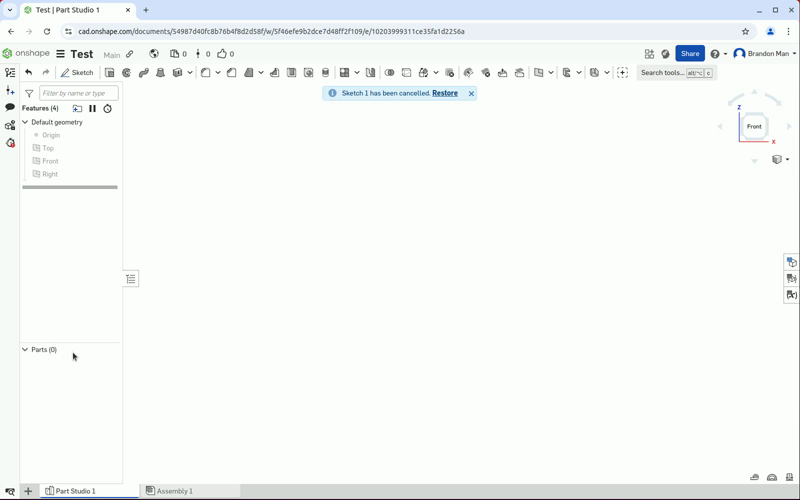
mouse_move(73, 352)
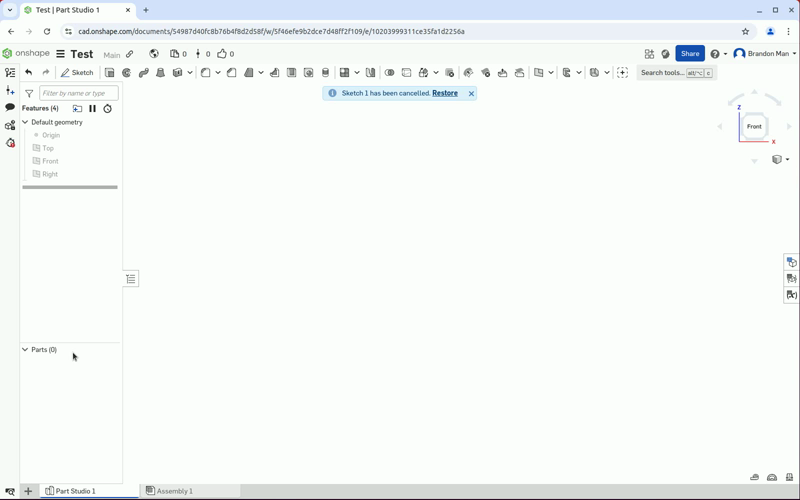
key(shift+y)
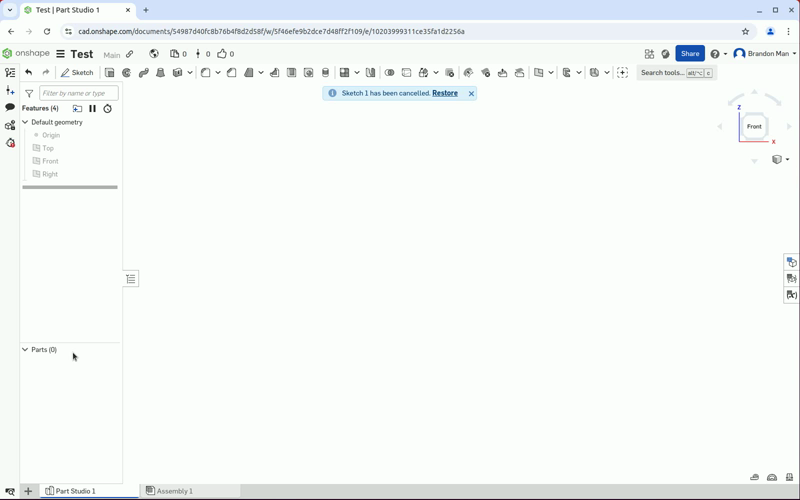
key(shift+s)
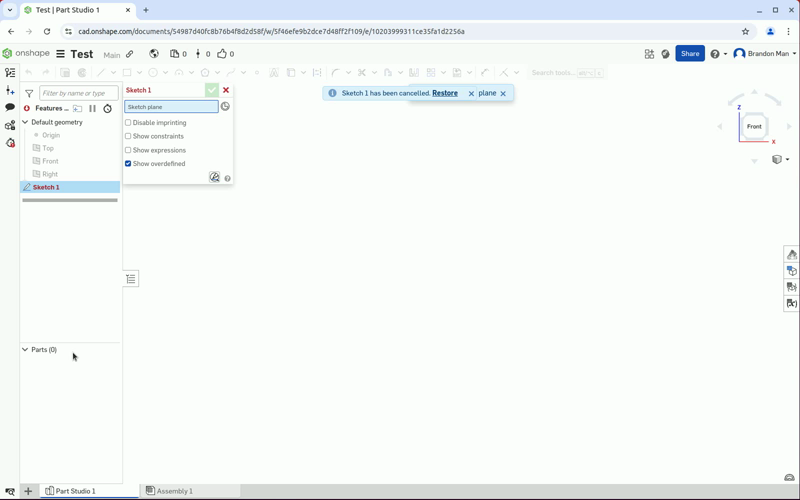
mouse_move(73, 163)
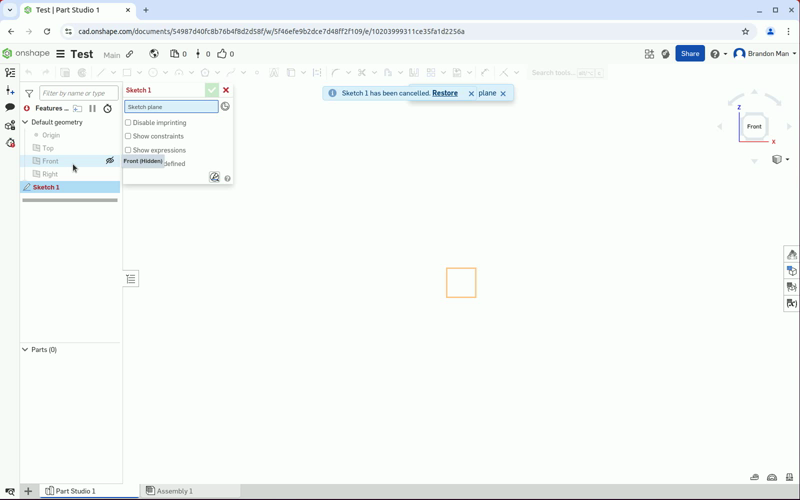
click(73, 163)
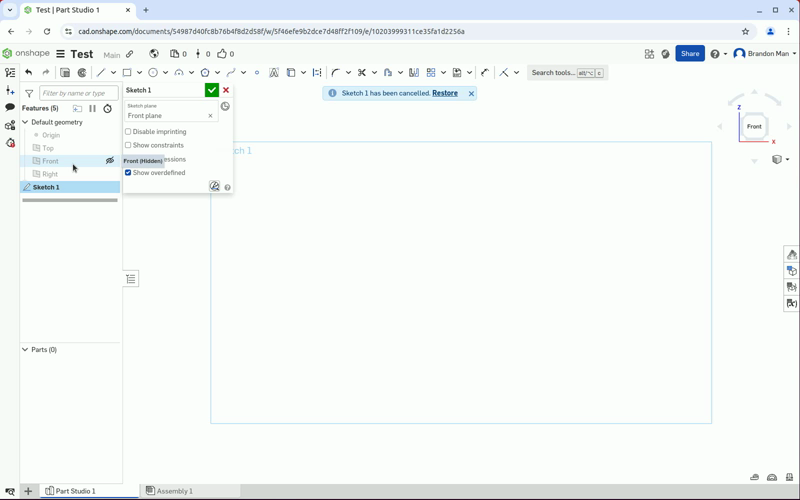
mouse_move(73, 352)
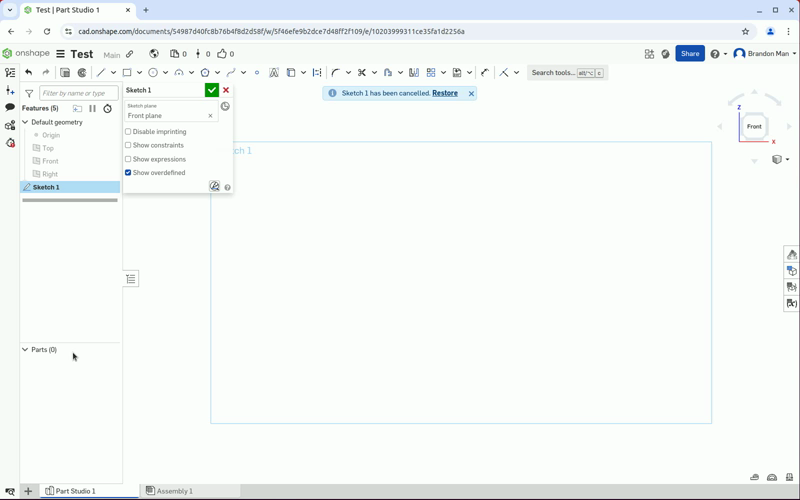
key(y)
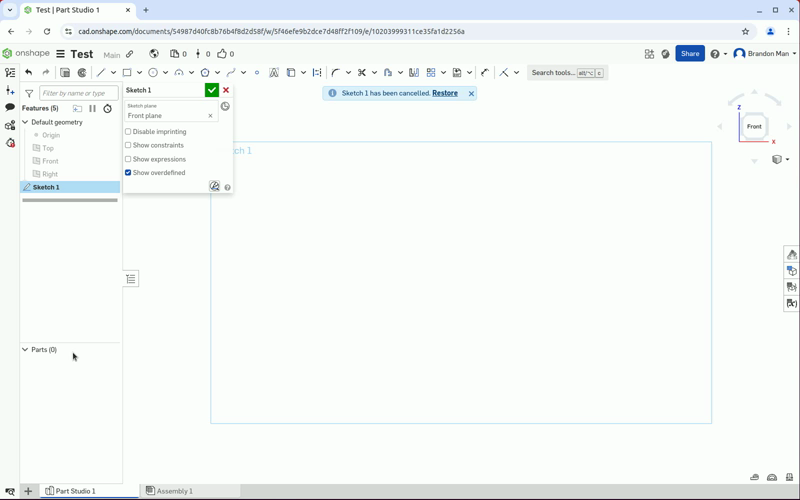
key(c)
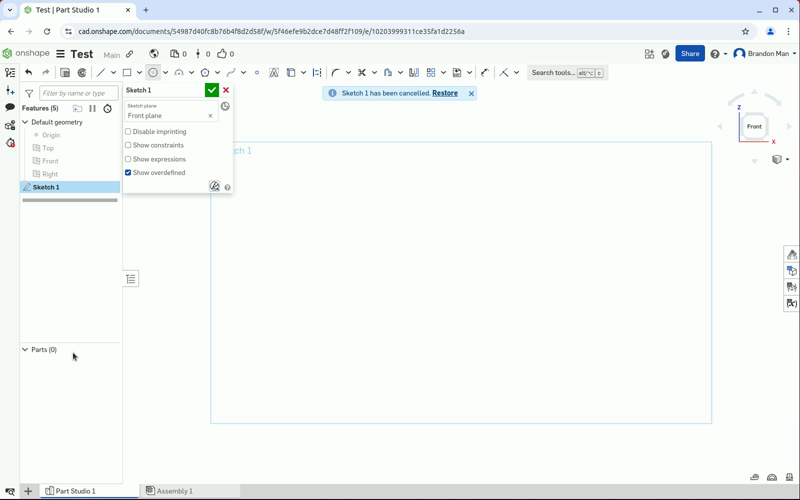
key_down(shift)
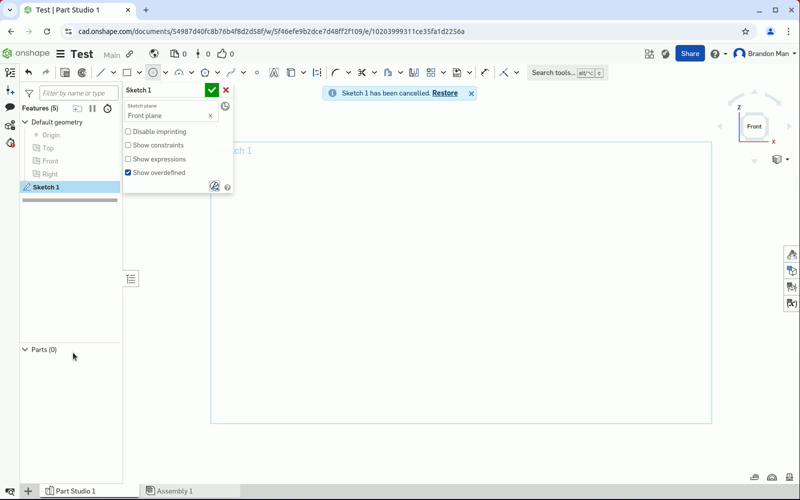
mouse_move(461, 282)
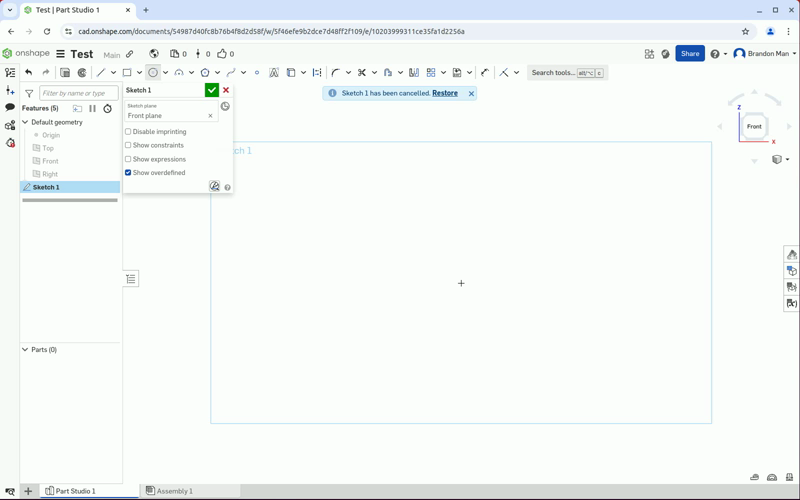
click(461, 282)
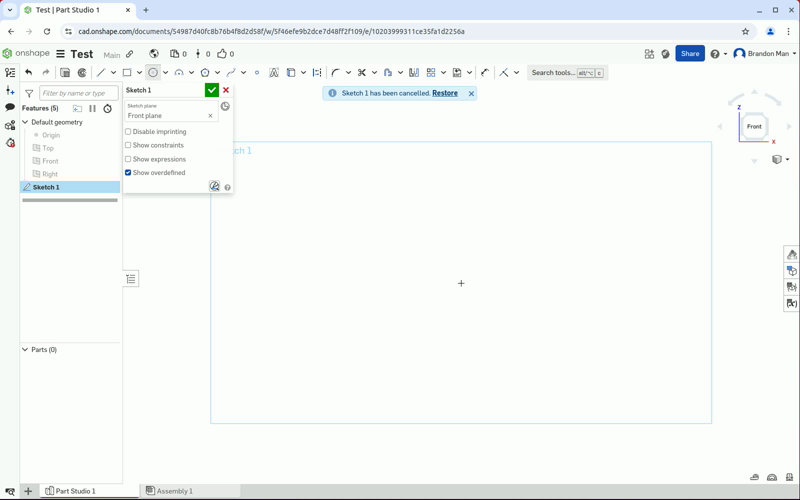
key_up(shift)
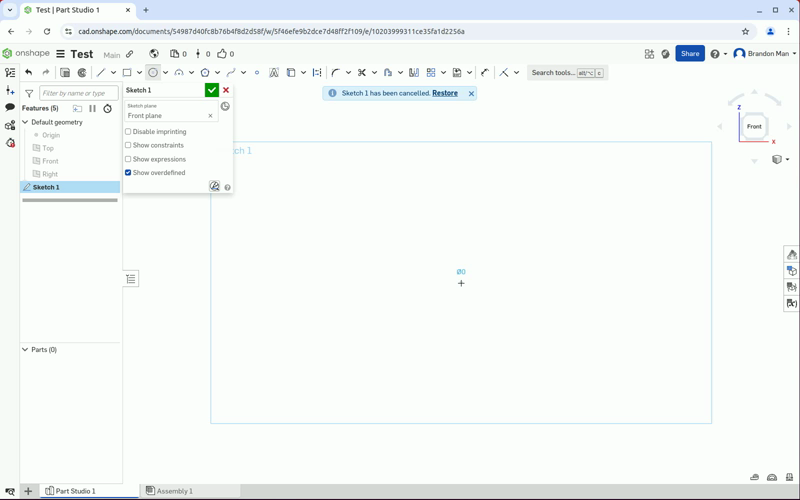
mouse_move(497, 282)
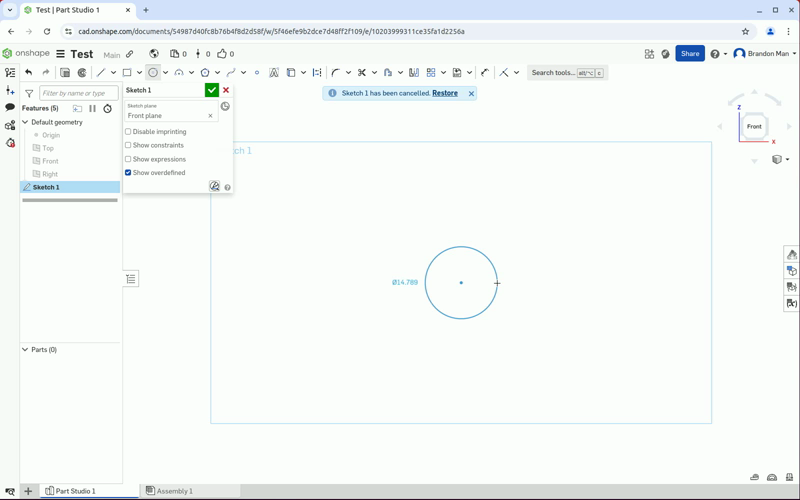
click(497, 282)
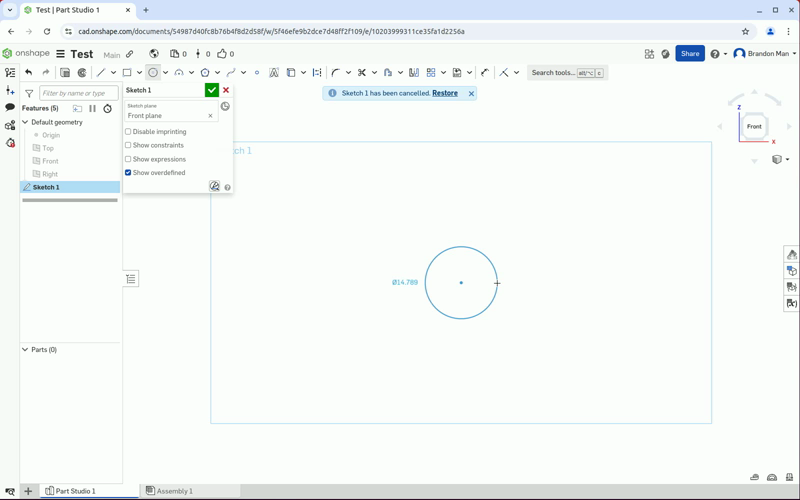
key(esc)
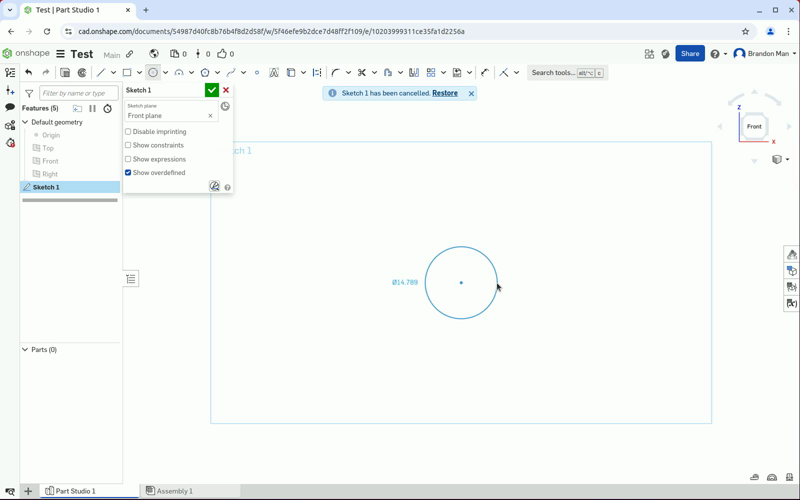
key(c)
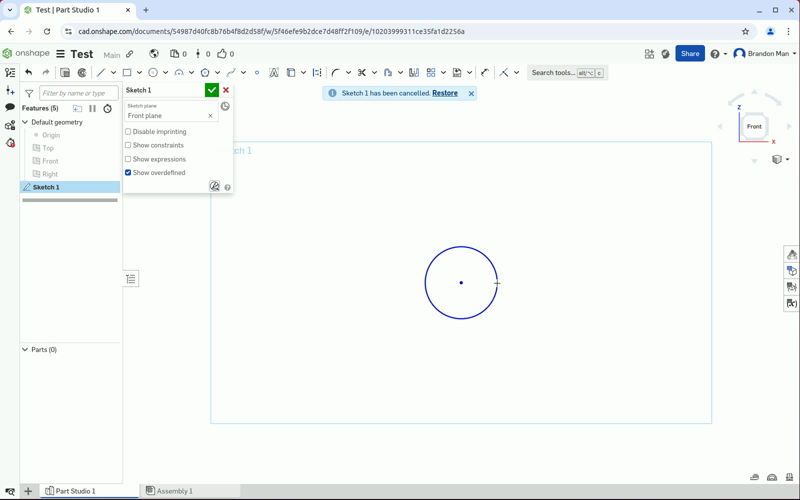
key_down(shift)
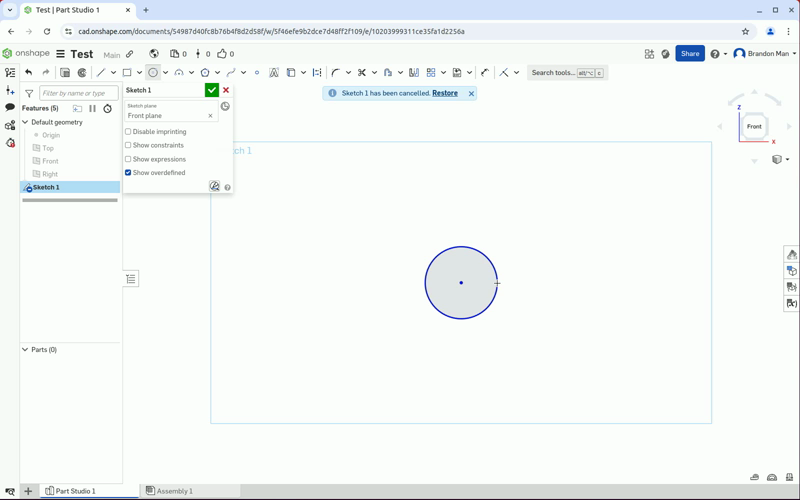
mouse_move(461, 282)
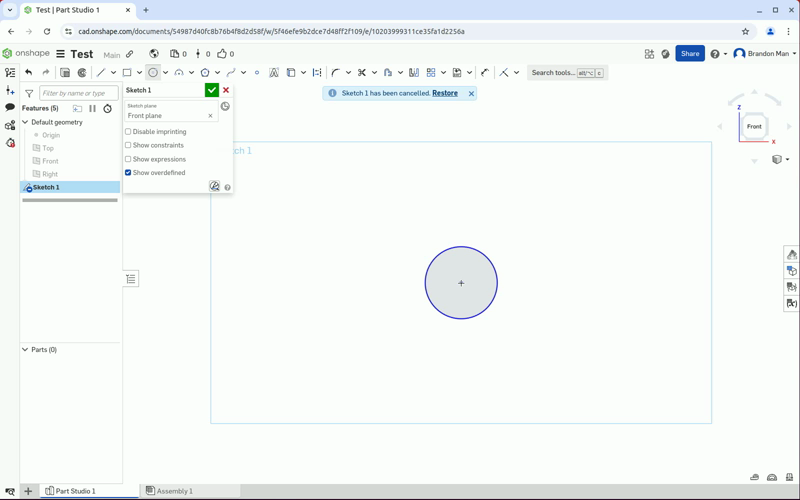
click(461, 282)
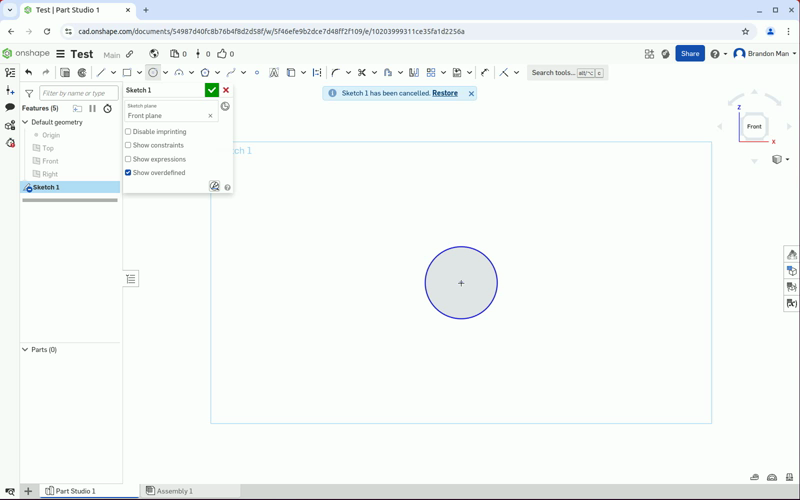
key_up(shift)
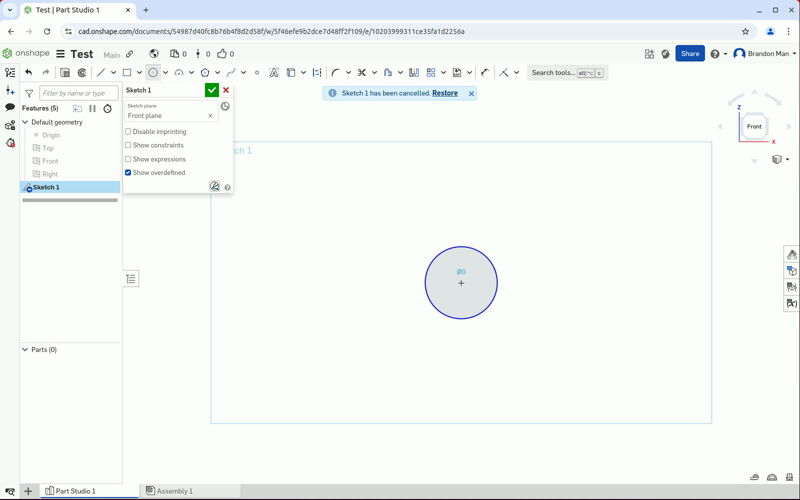
mouse_move(479, 282)
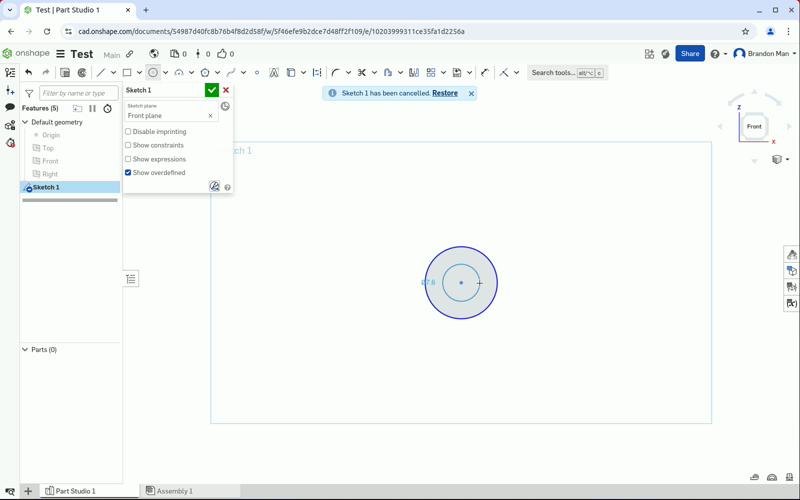
click(479, 282)
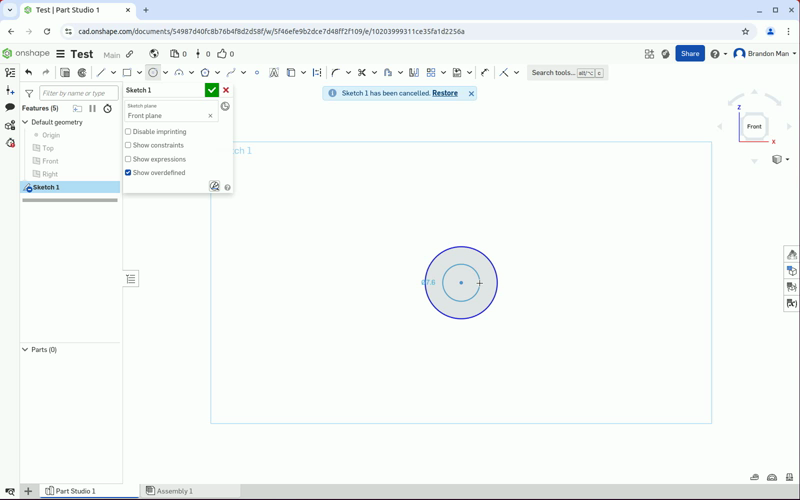
key(esc)
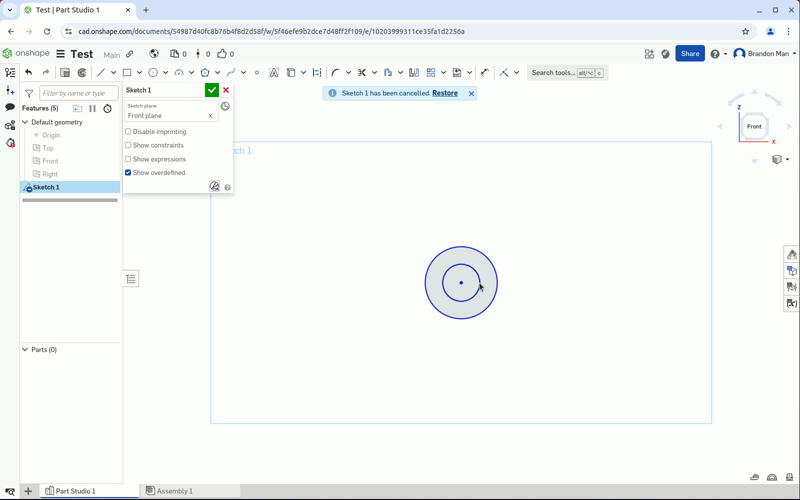
mouse_move(440, 290)
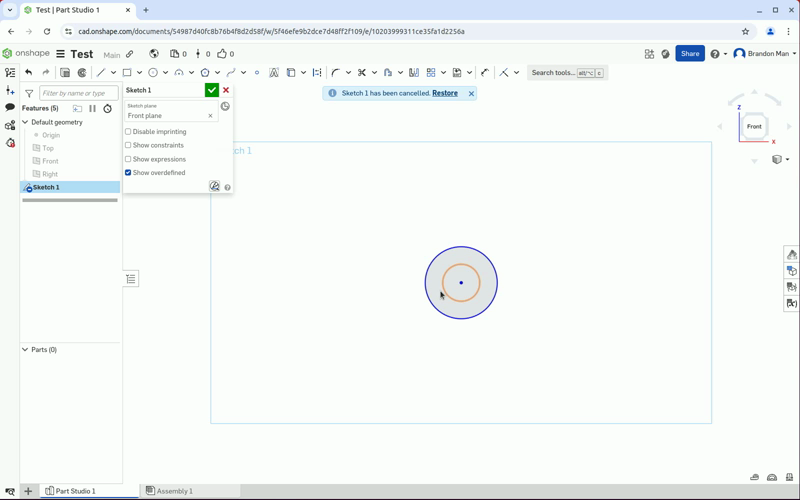
click(440, 290)
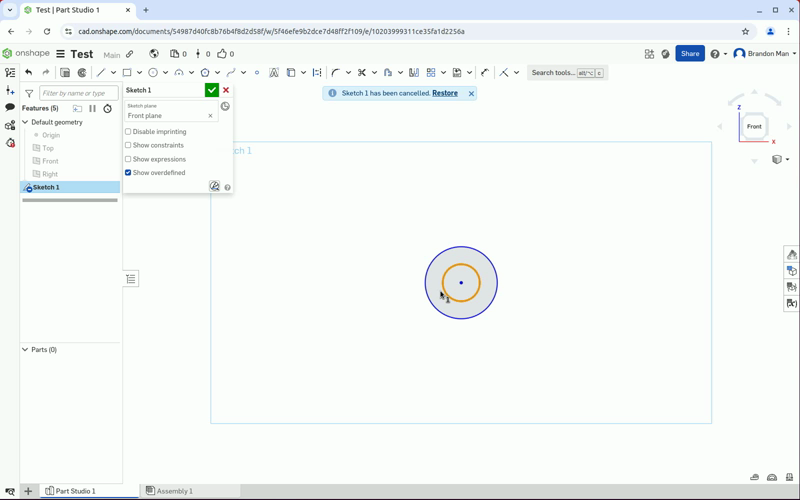
mouse_move(73, 352)
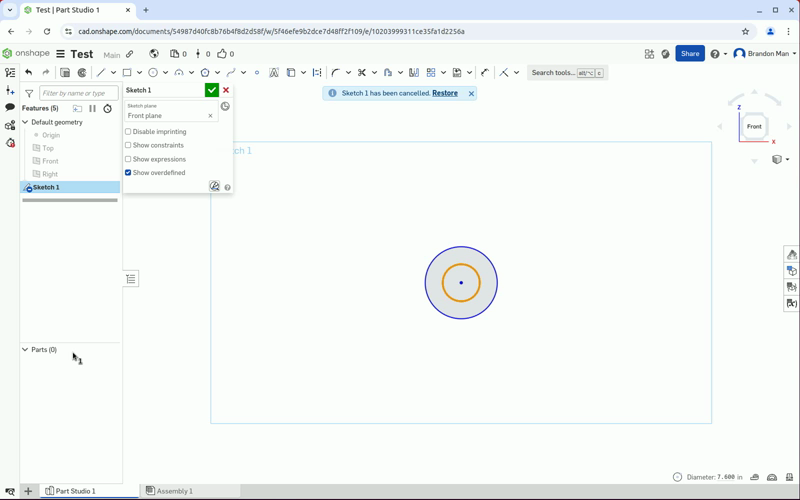
key(shift+y)
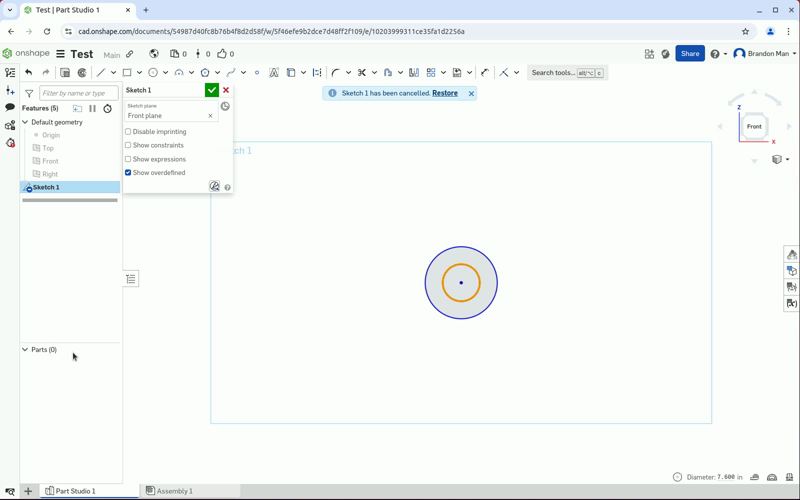
key(shift+e)
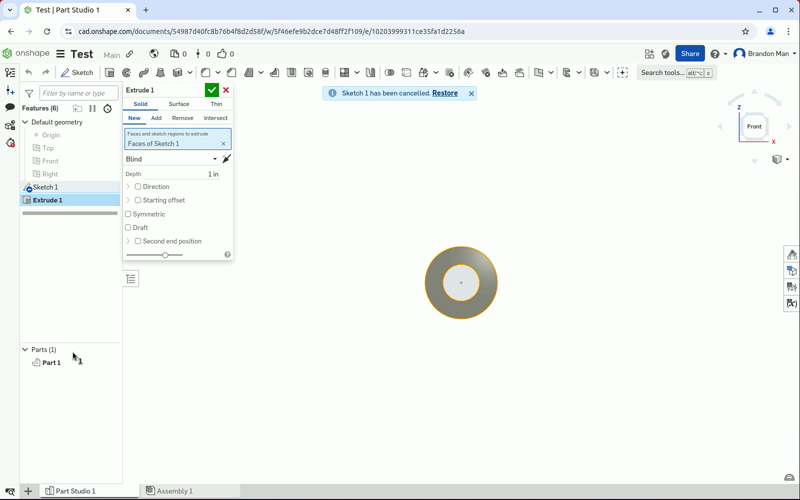
mouse_move(143, 106)
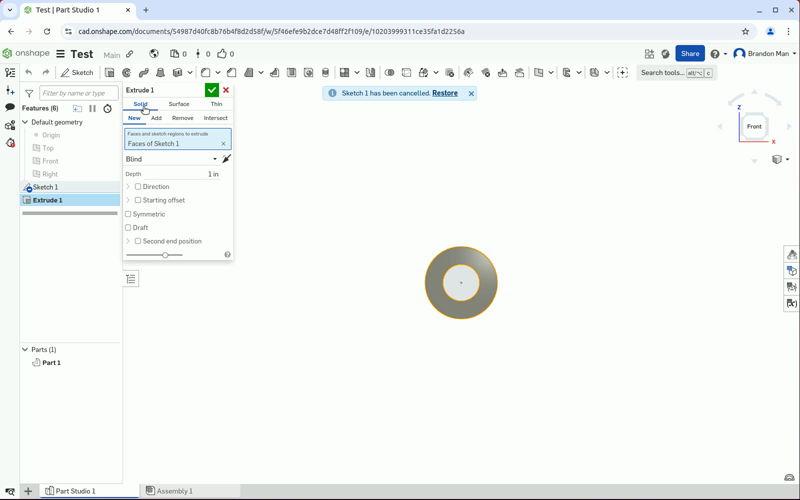
click(143, 106)
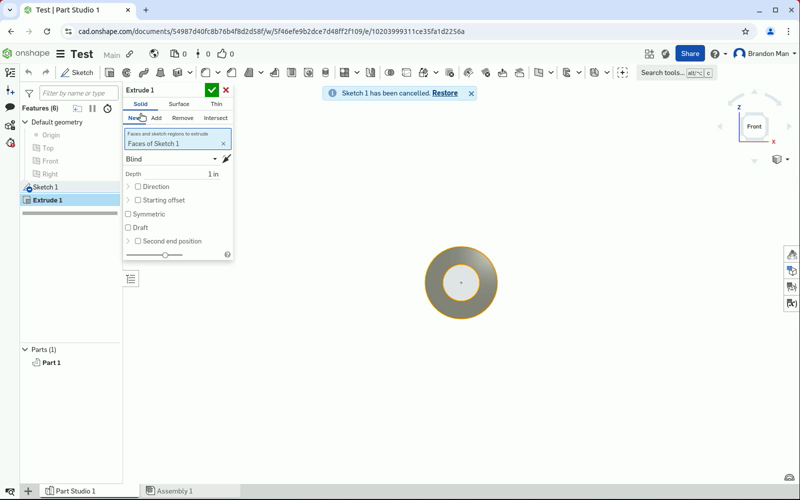
mouse_move(137, 120)
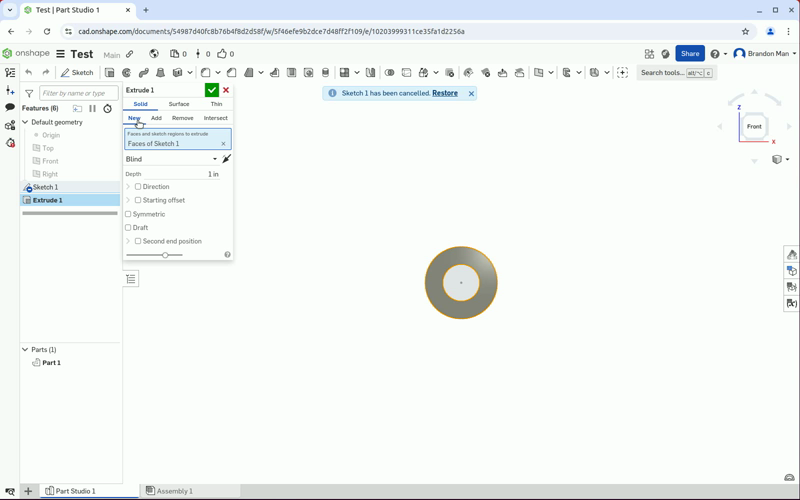
click(137, 120)
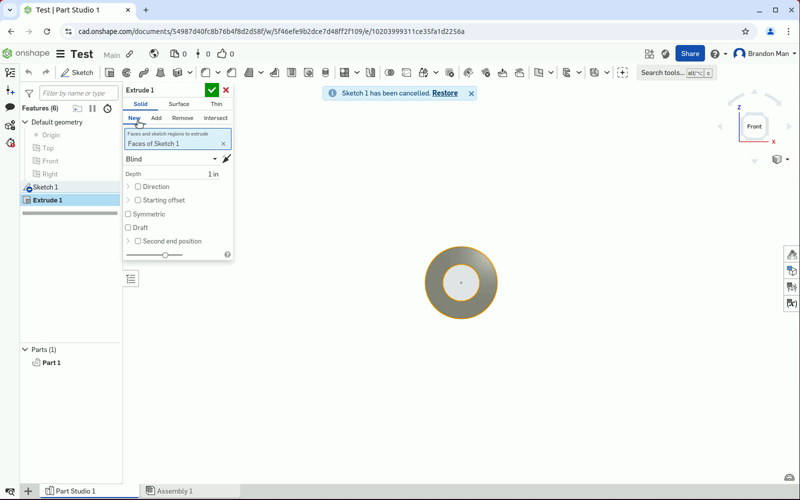
key(tab, 4)
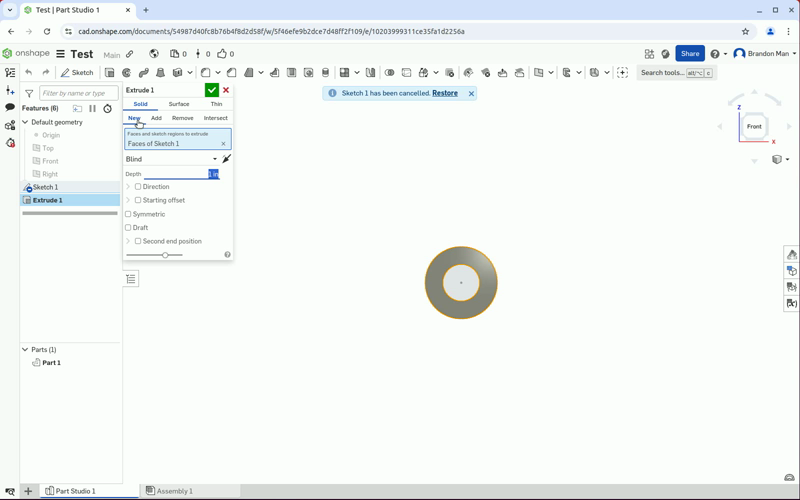
text(3.129)
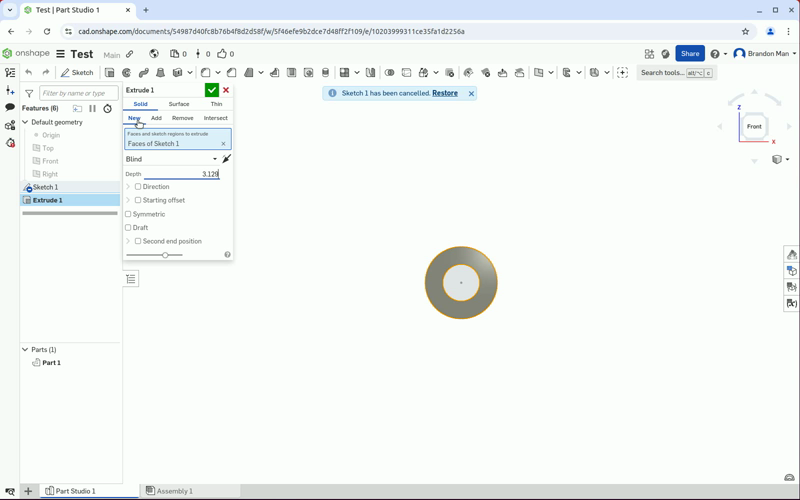
key(enter)
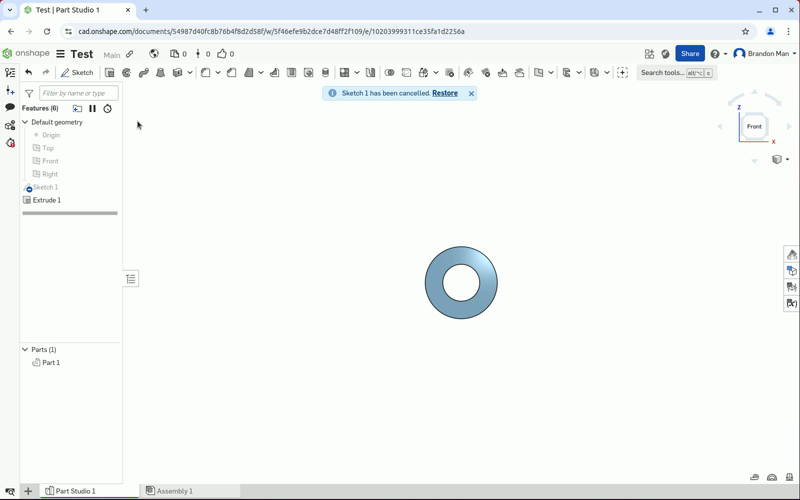
key(shift+h)
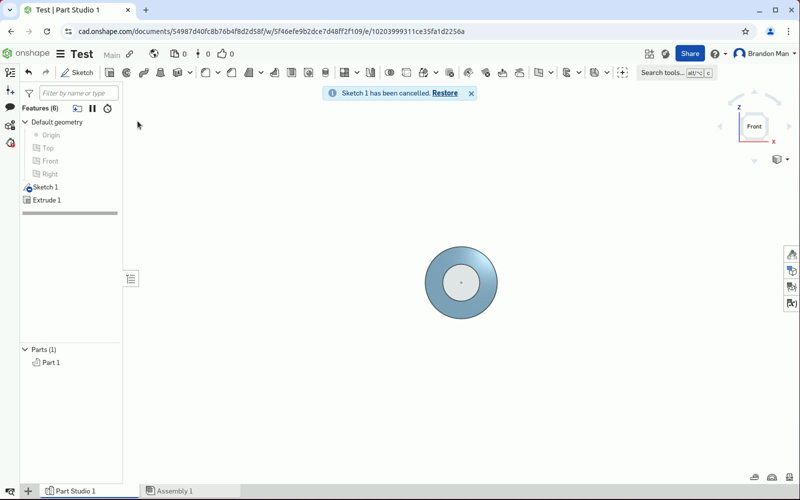
key(shift+h)
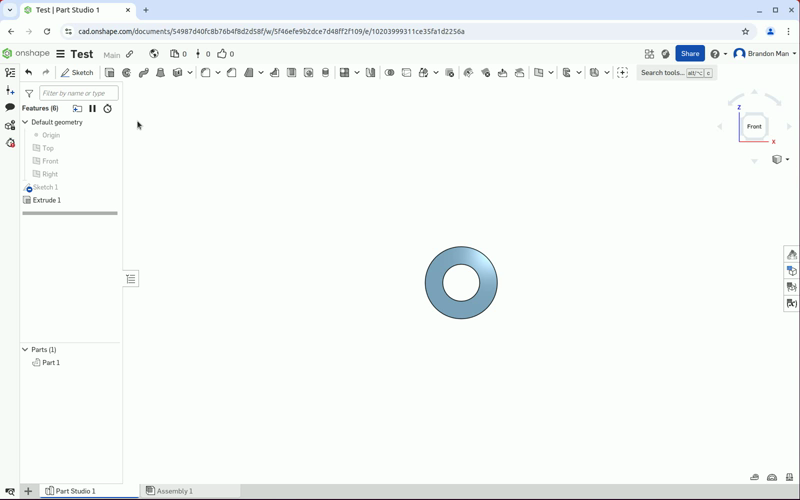
mouse_move(73, 189)
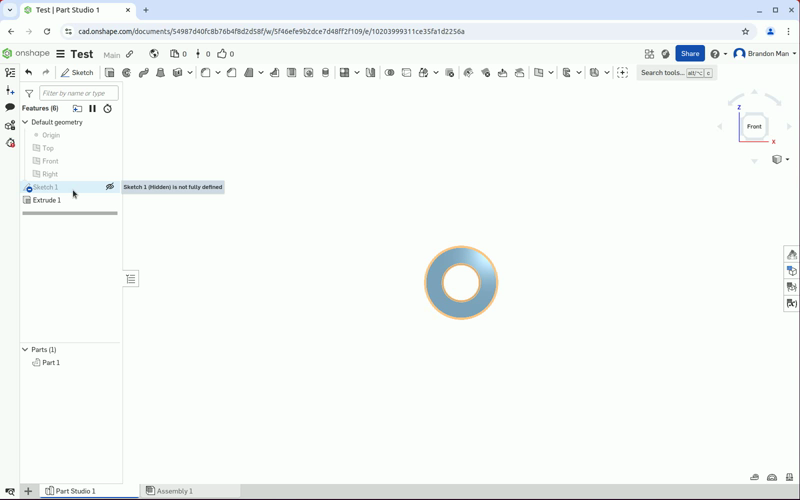
click(73, 189)
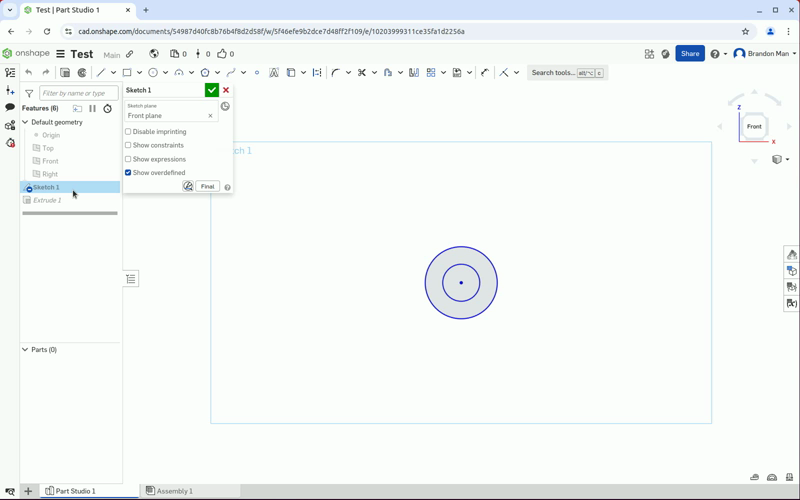
mouse_move(229, 92)
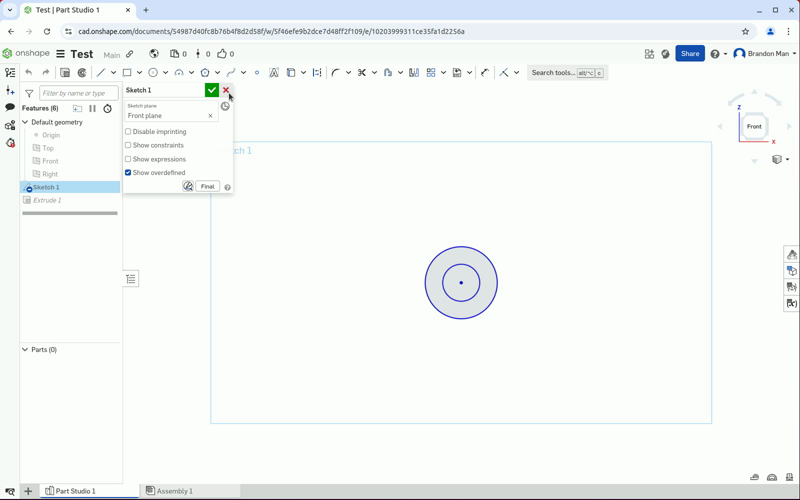
click(229, 92)
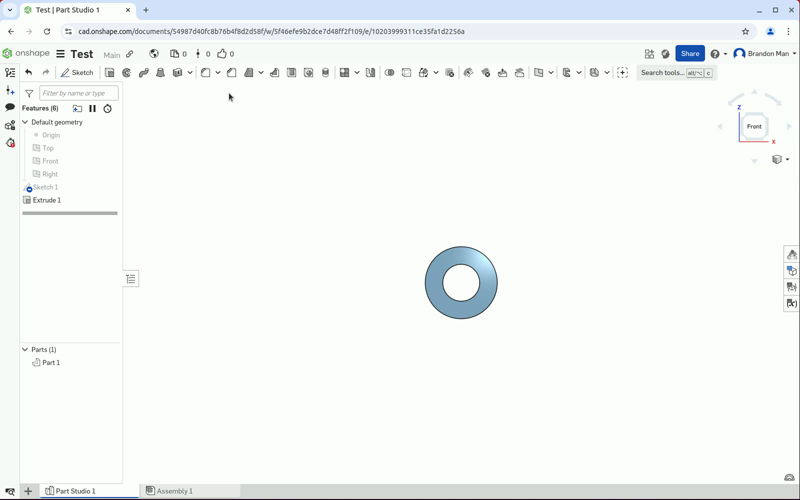
mouse_move(541, 75)
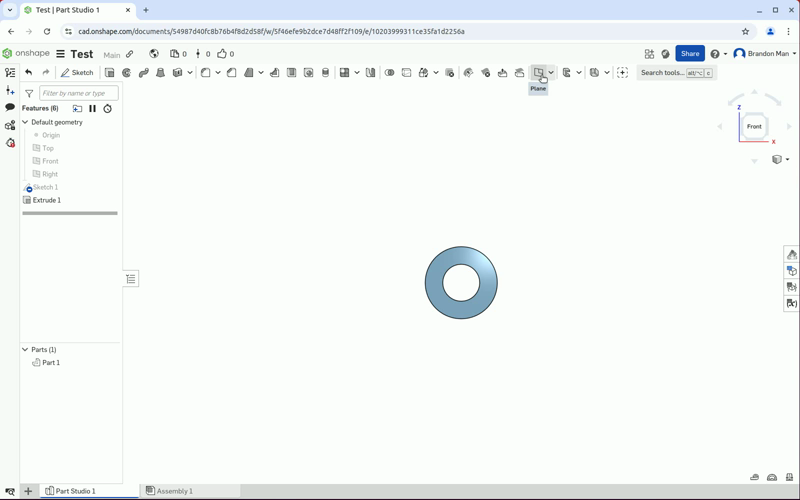
click(541, 75)
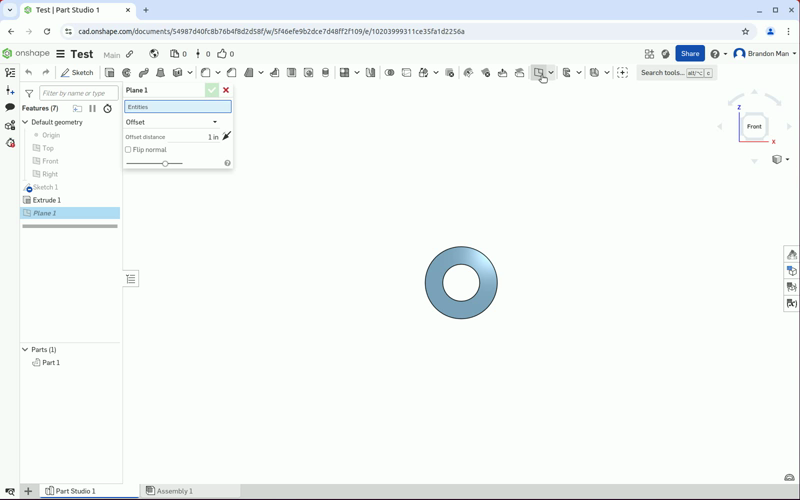
mouse_move(73, 163)
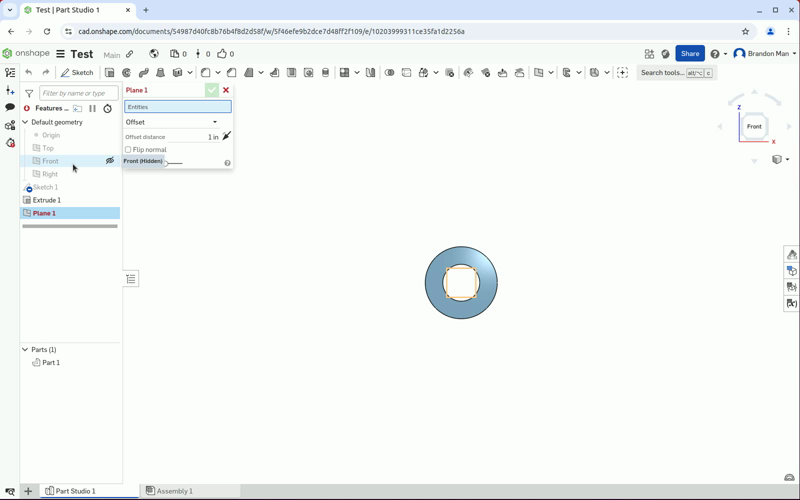
click(73, 163)
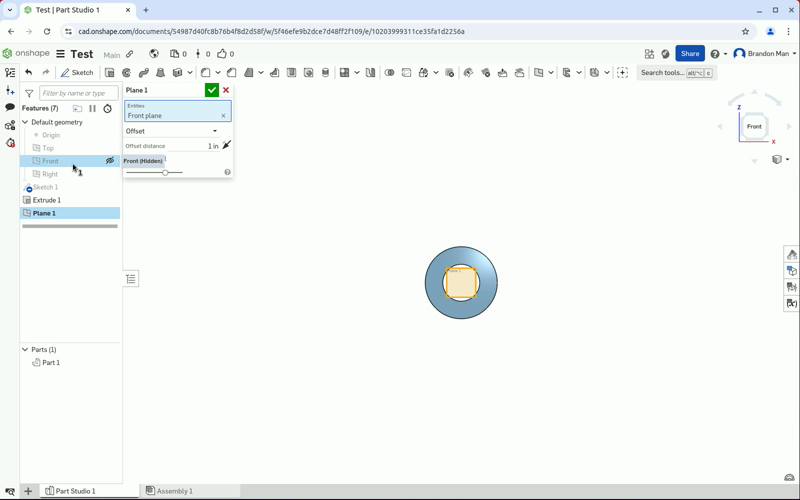
key(tab, 2)
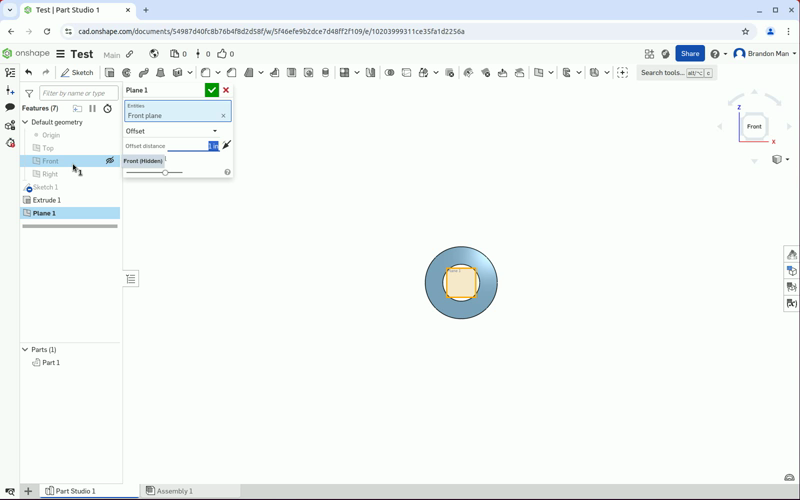
text(3.143)
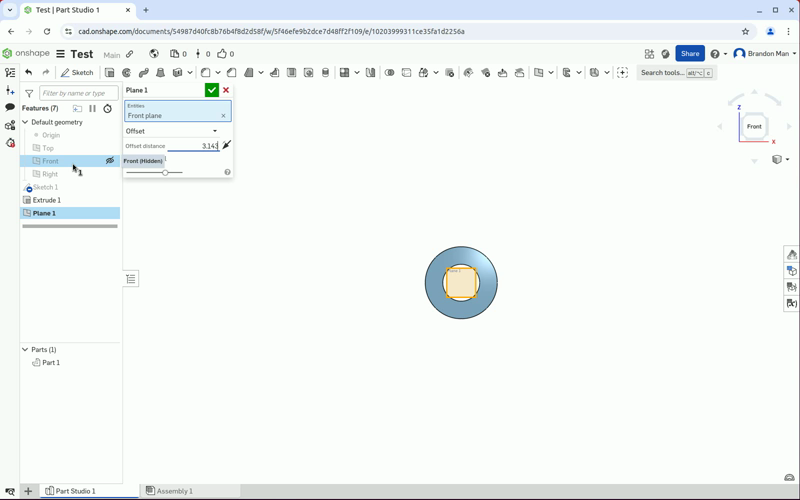
key(enter, 2)
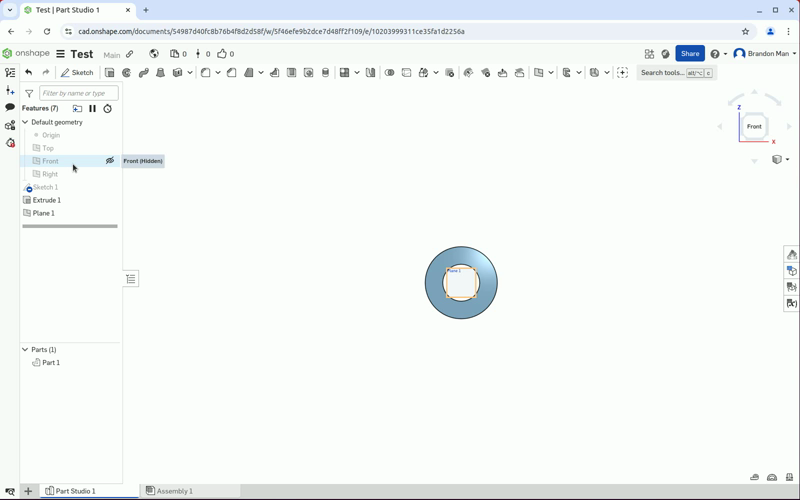
key(shift+s)
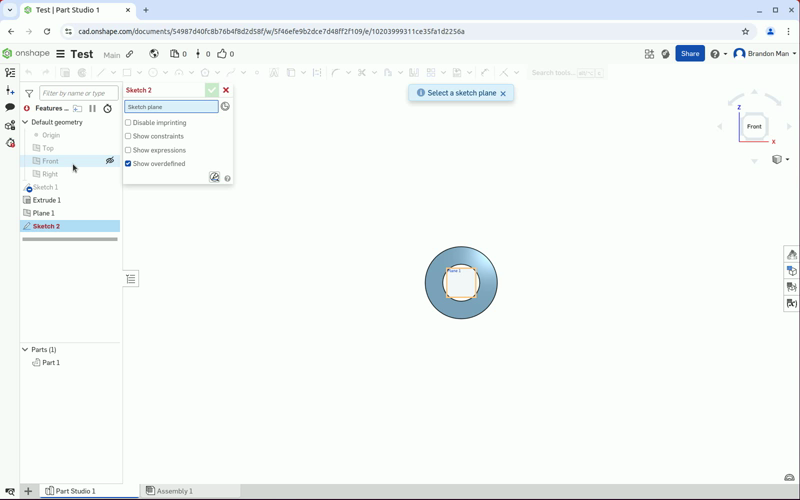
mouse_move(73, 215)
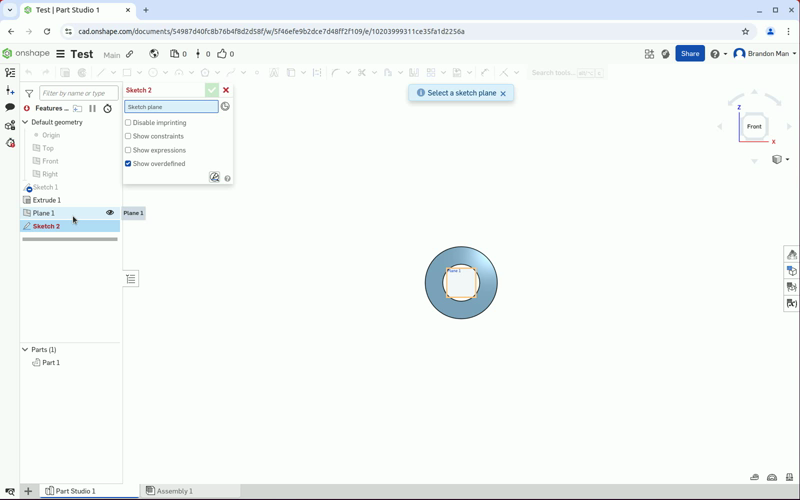
click(73, 215)
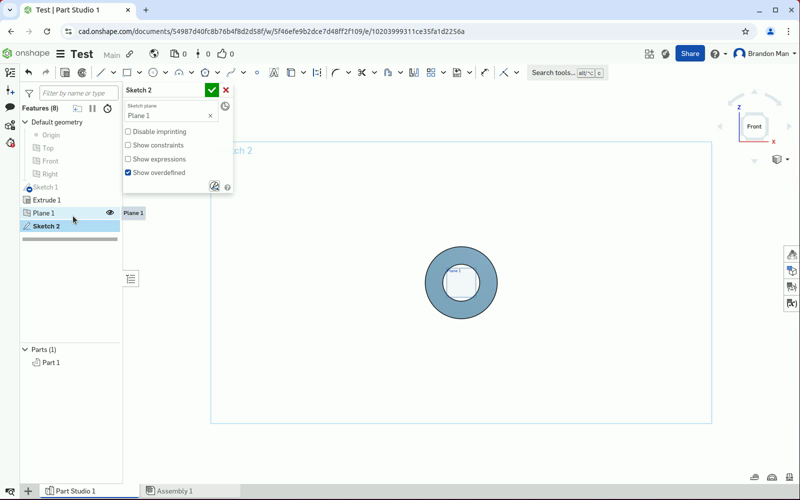
mouse_move(73, 352)
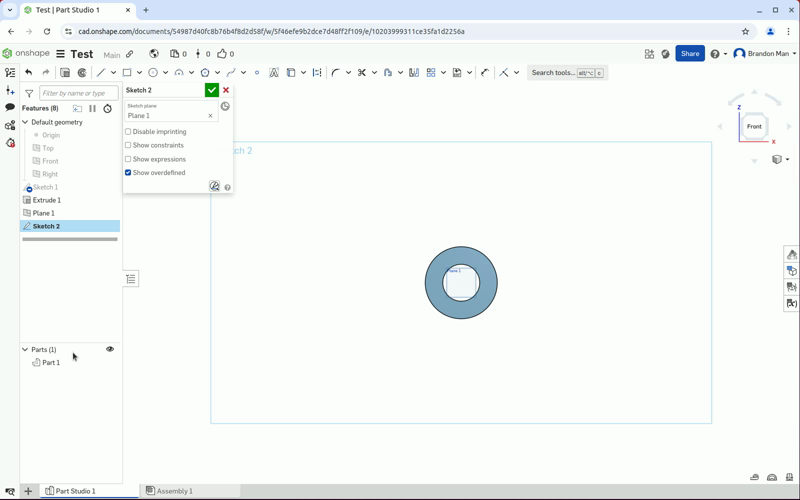
key(y)
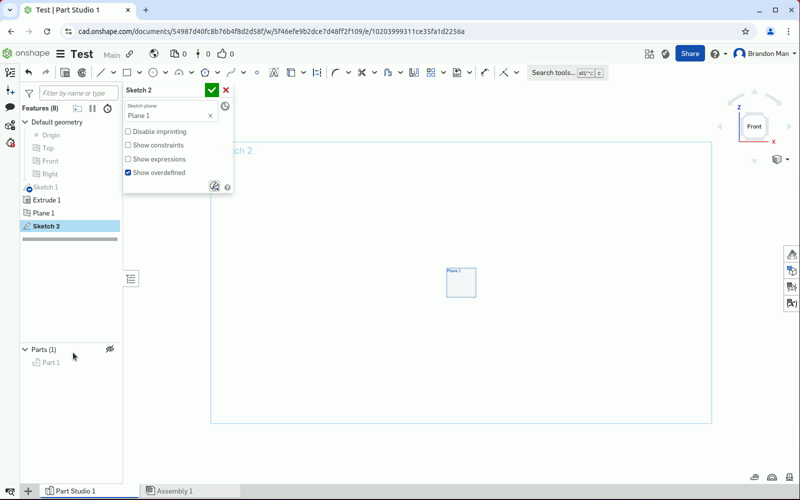
key(c)
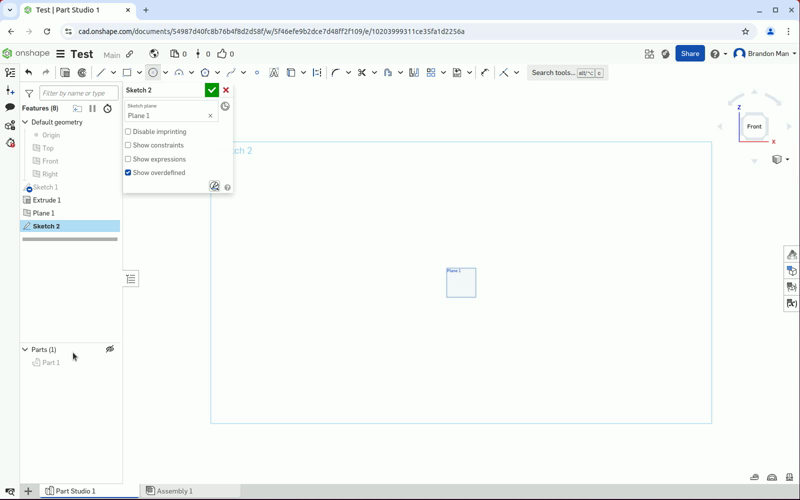
key_down(shift)
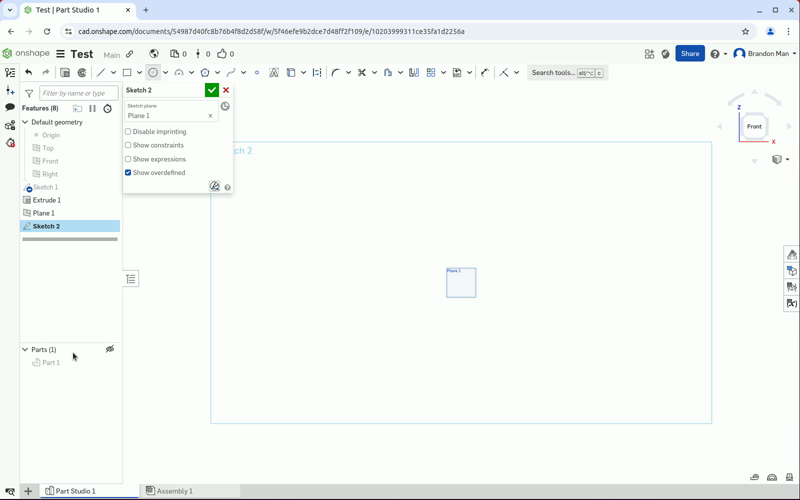
mouse_move(461, 282)
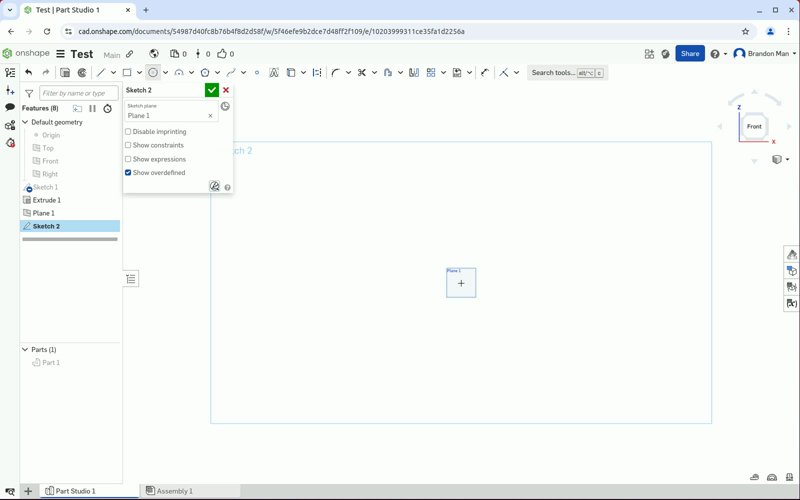
click(461, 282)
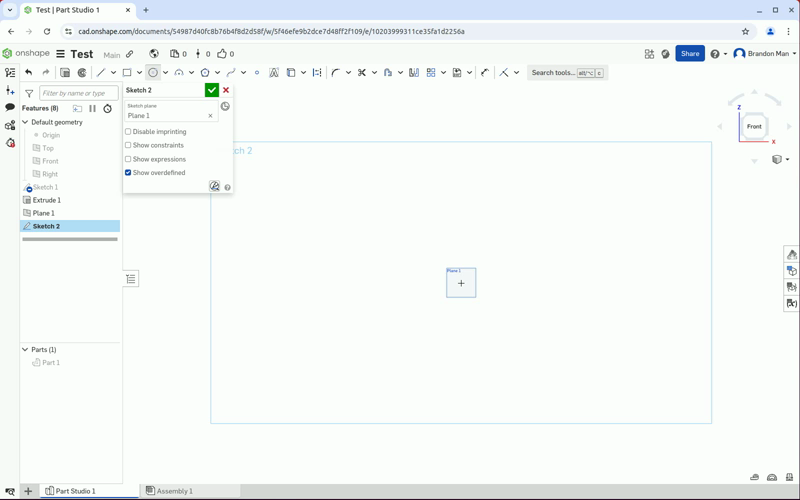
key_up(shift)
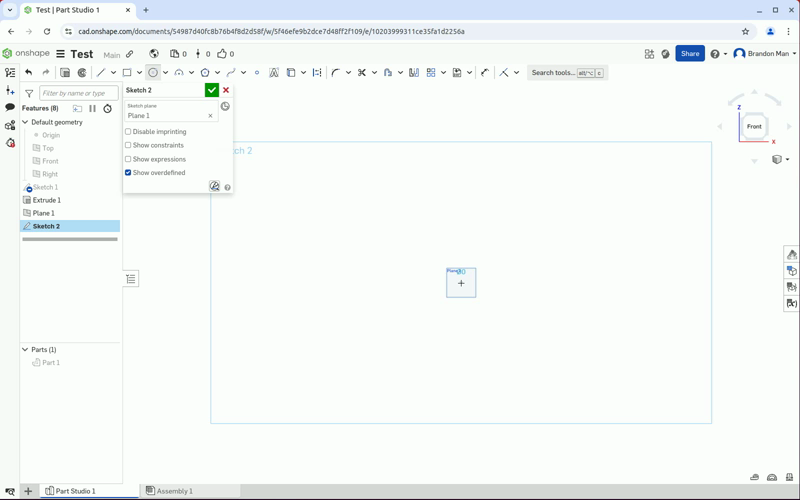
mouse_move(494, 282)
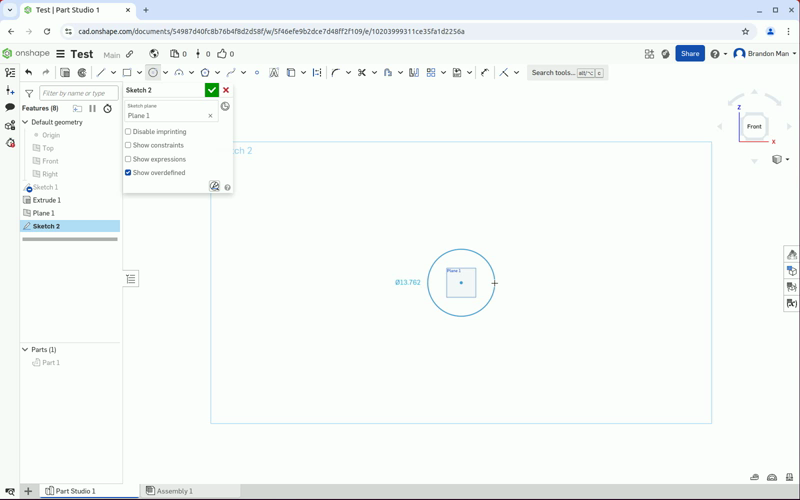
click(494, 282)
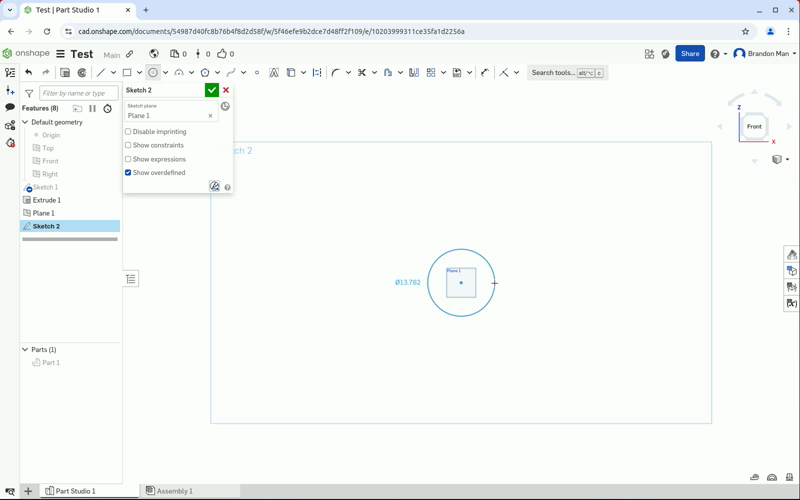
key(esc)
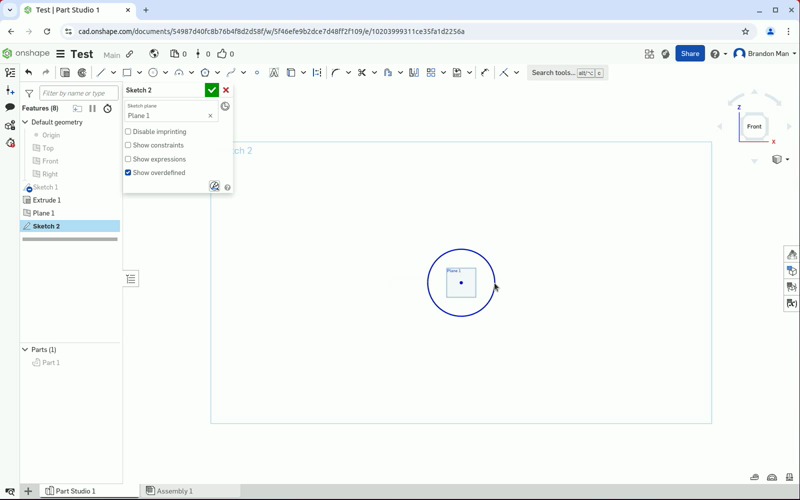
key(c)
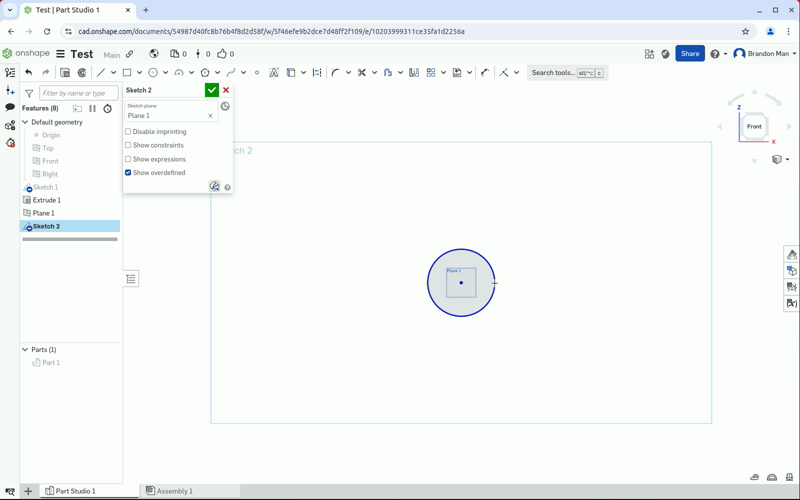
key_down(shift)
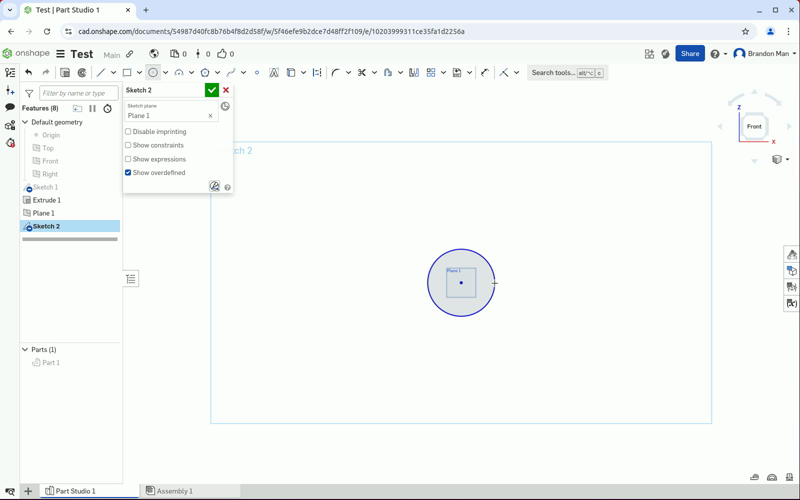
mouse_move(461, 282)
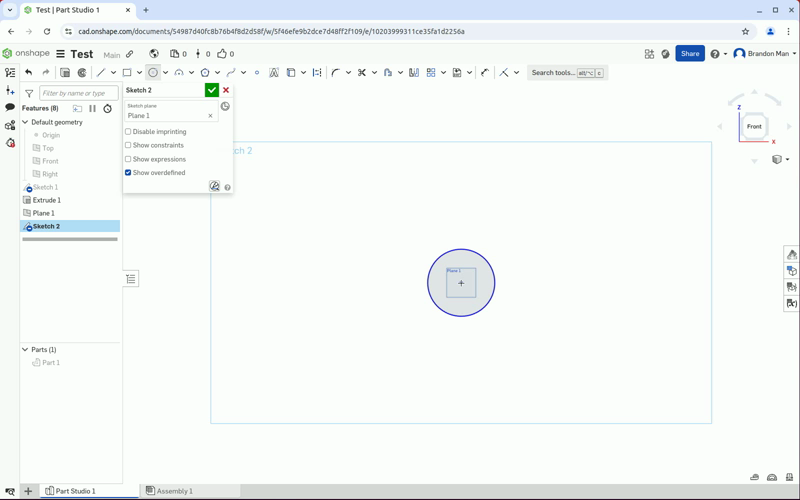
click(461, 282)
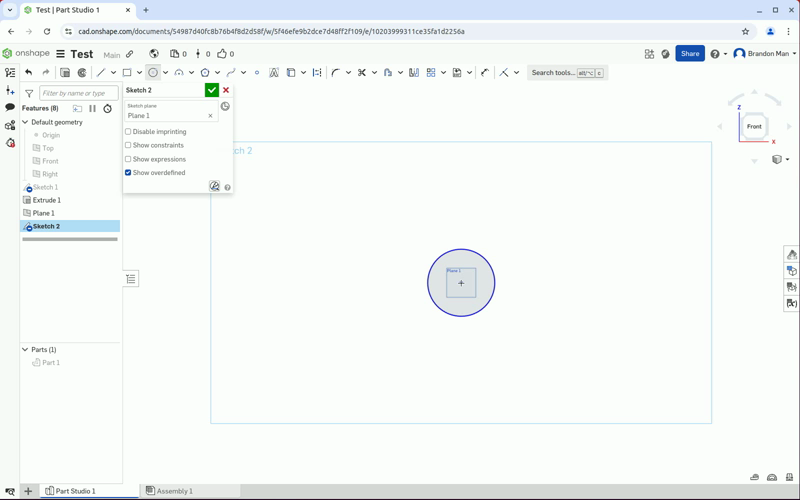
key_up(shift)
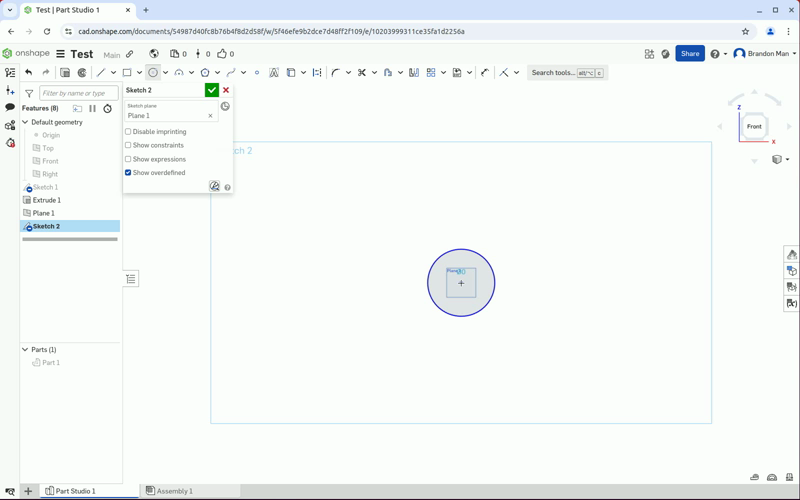
mouse_move(480, 282)
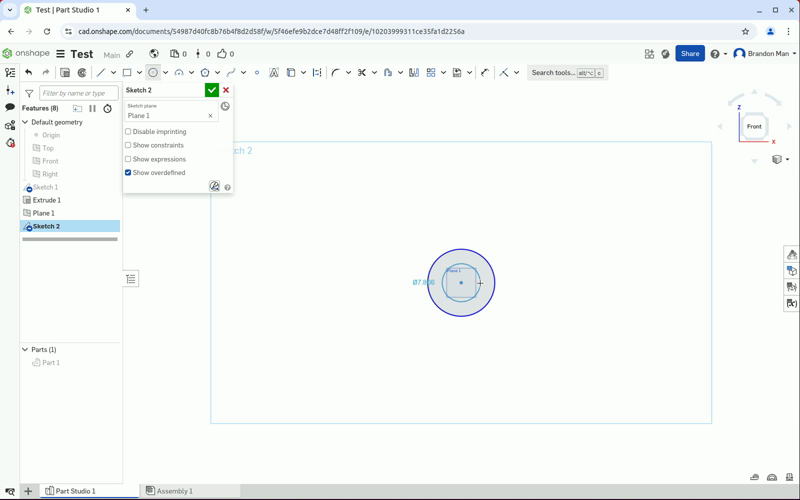
click(480, 282)
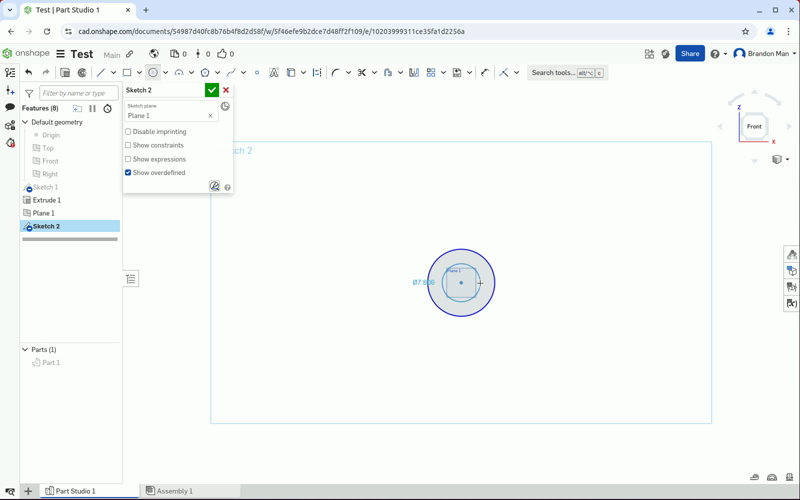
key(esc)
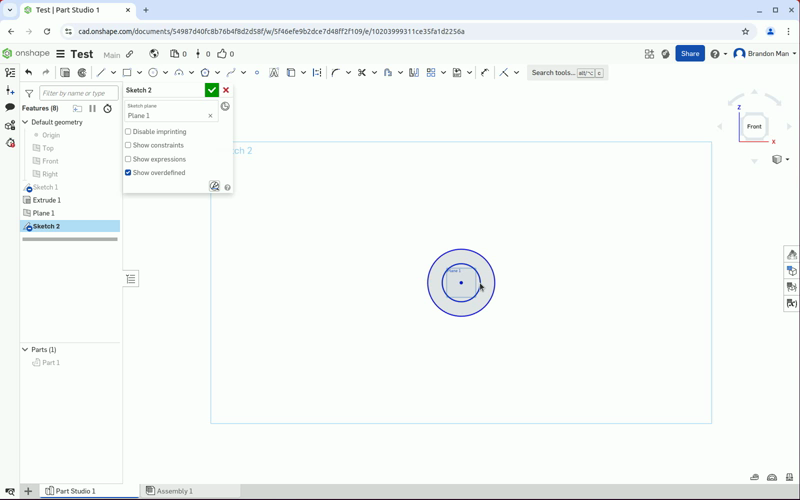
mouse_move(449, 260)
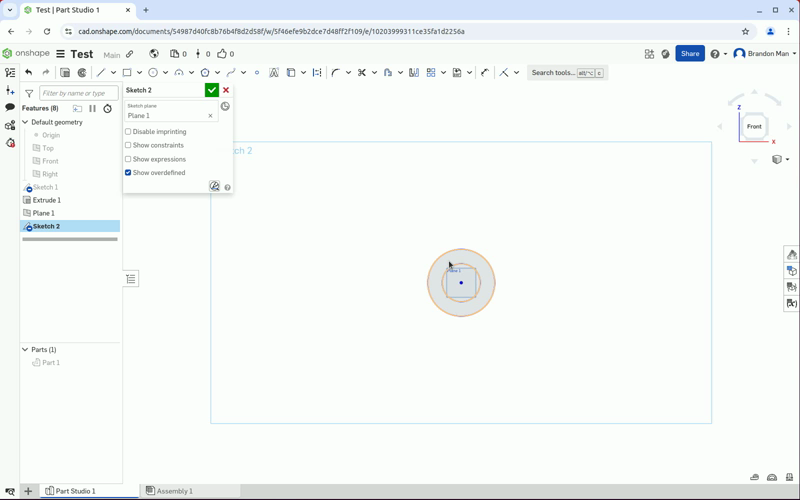
click(449, 260)
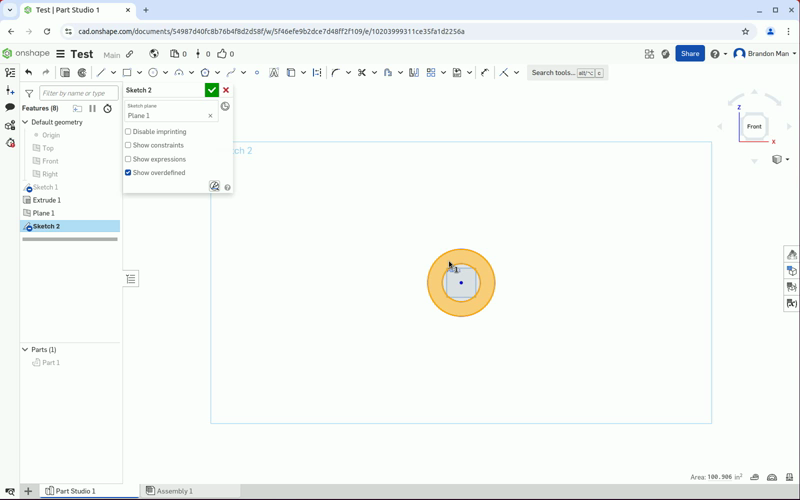
mouse_move(73, 352)
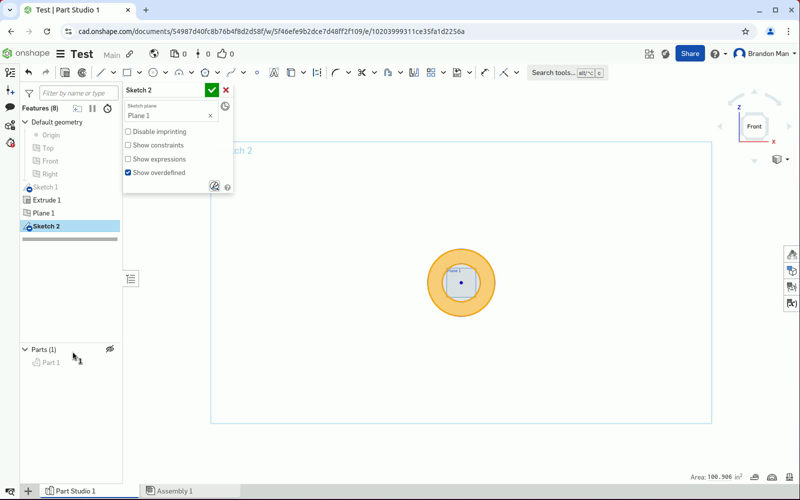
key(shift+y)
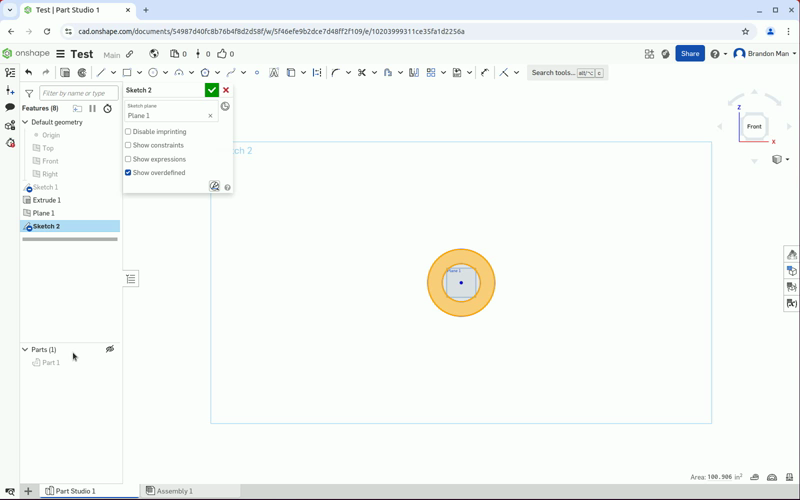
key(shift+e)
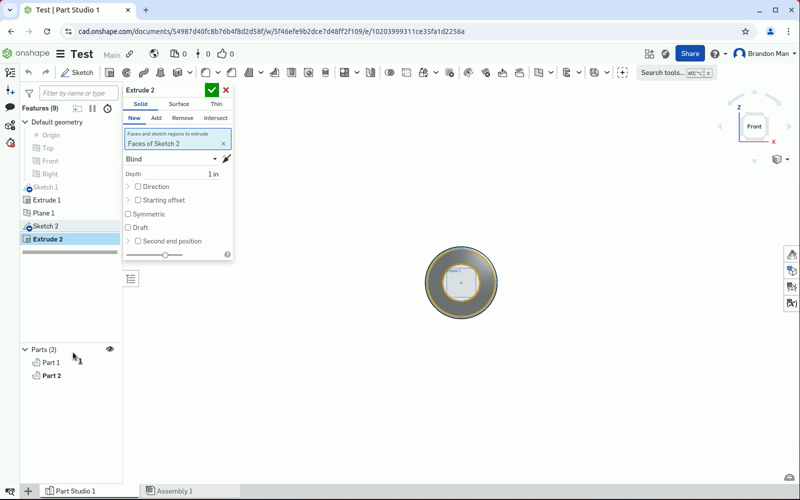
mouse_move(143, 106)
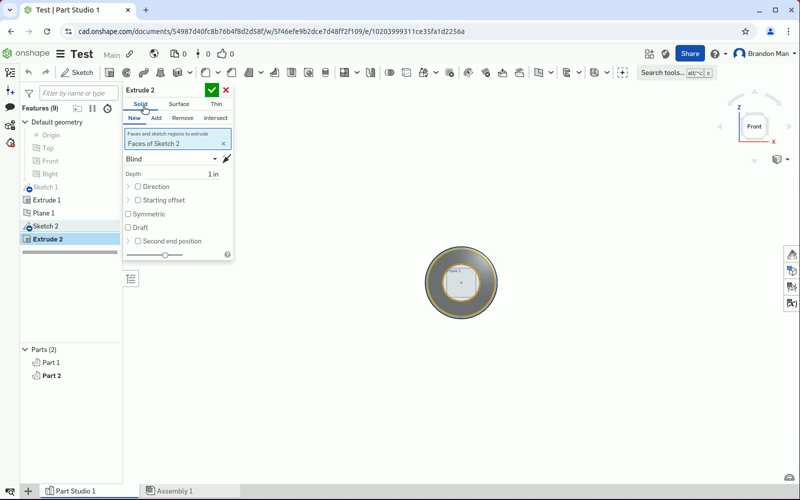
click(143, 106)
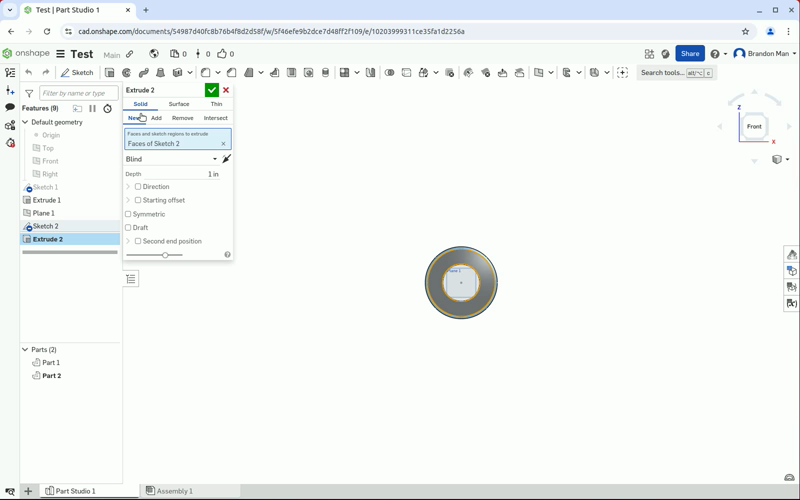
mouse_move(137, 120)
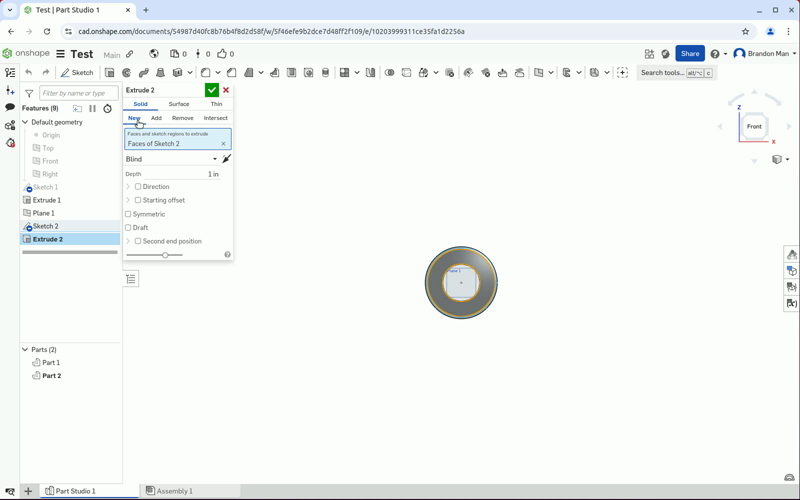
click(137, 120)
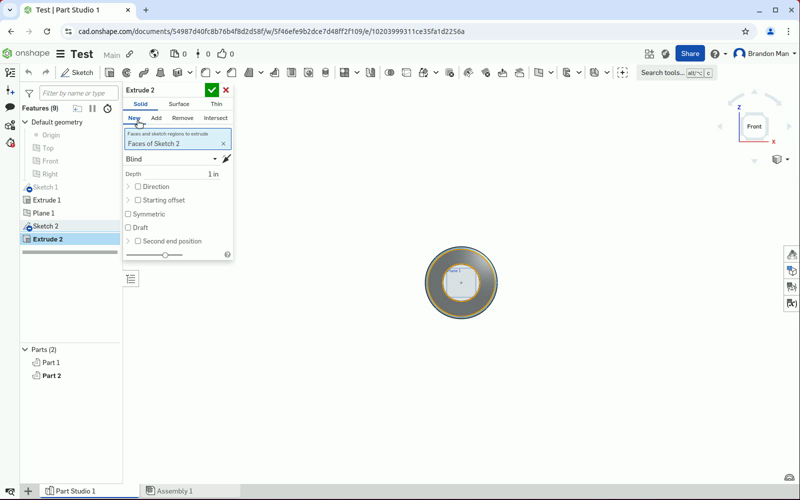
key(tab, 4)
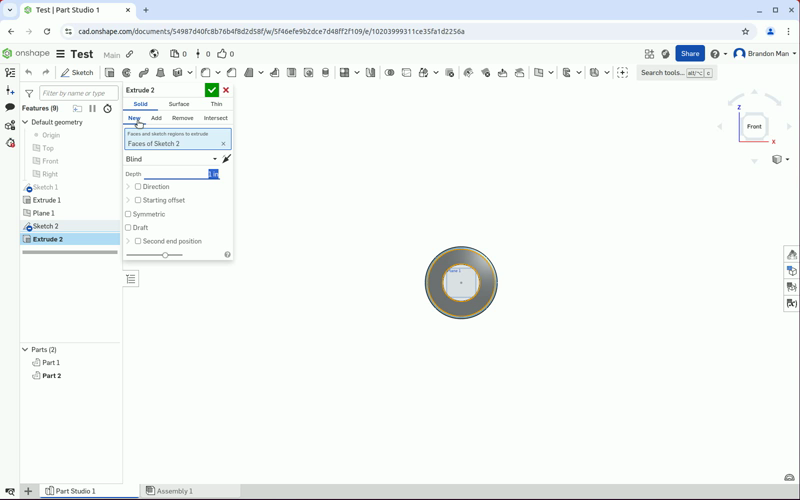
text(0.963)
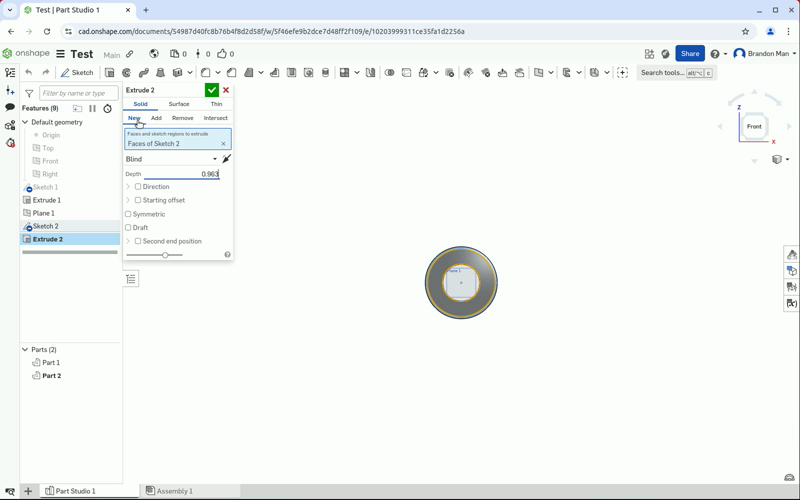
key(enter)
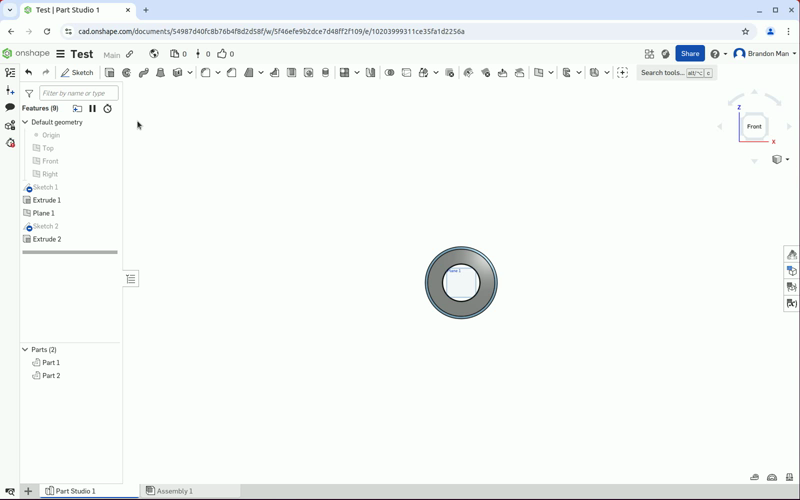
key(shift+h)
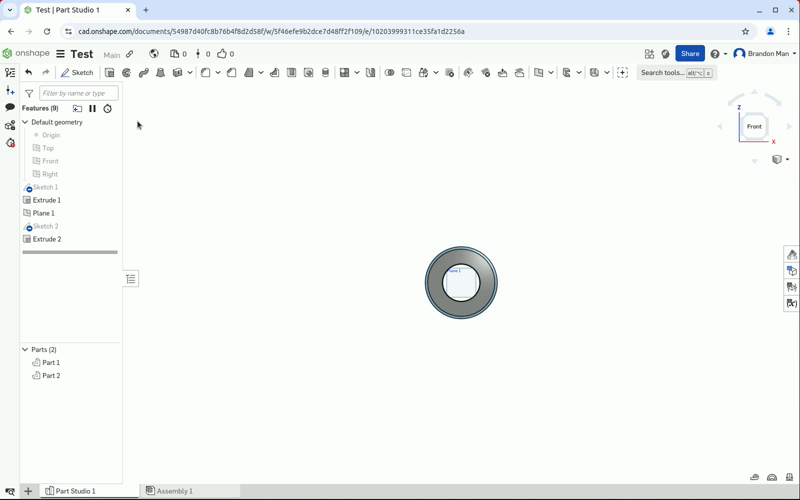
key(shift+h)
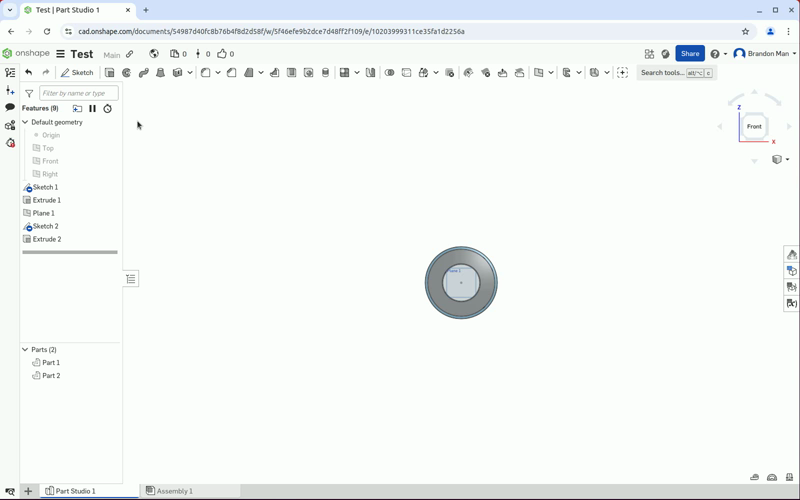
key(shift+7)
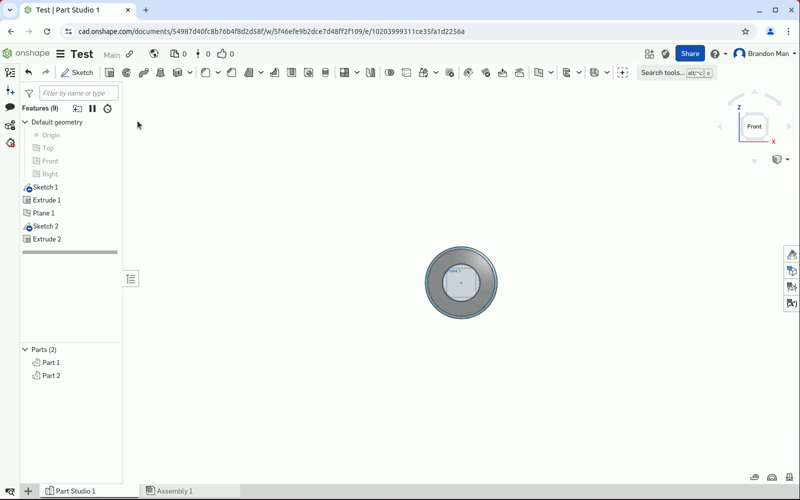
key(left, 2)
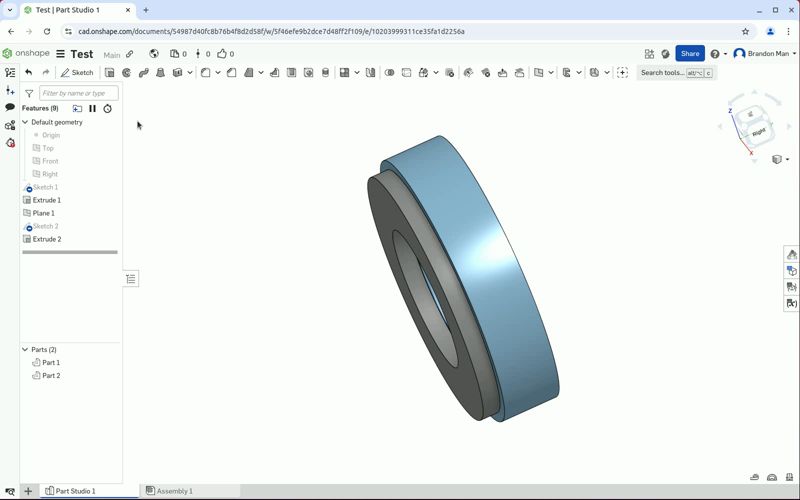
key(down, 2)
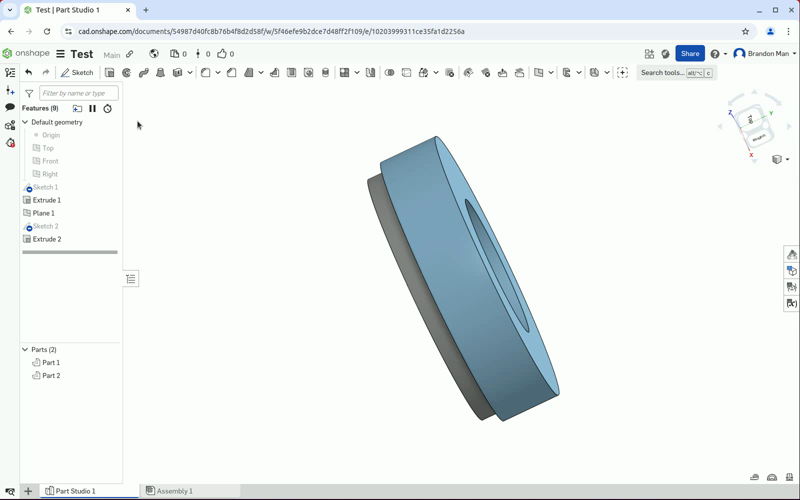
key(up, 2)
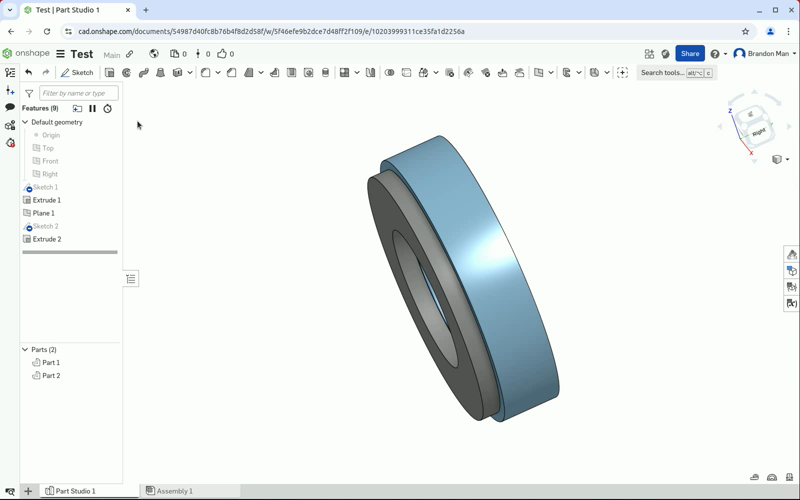
key(right, 2)
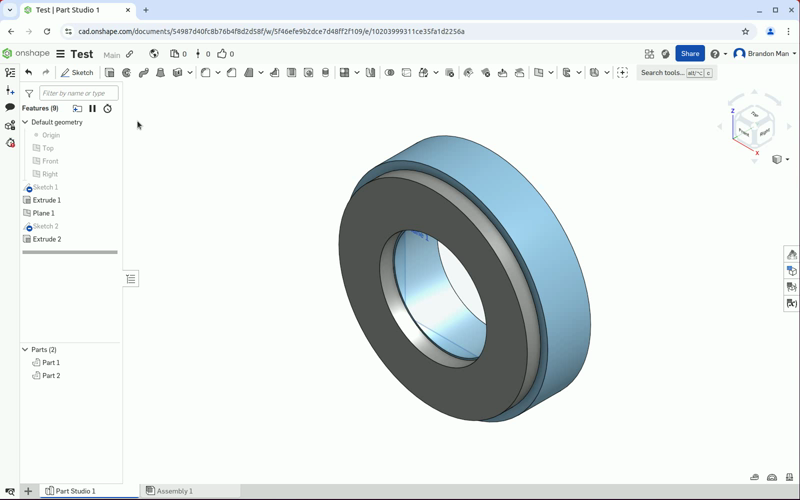
mouse_move(73, 189)
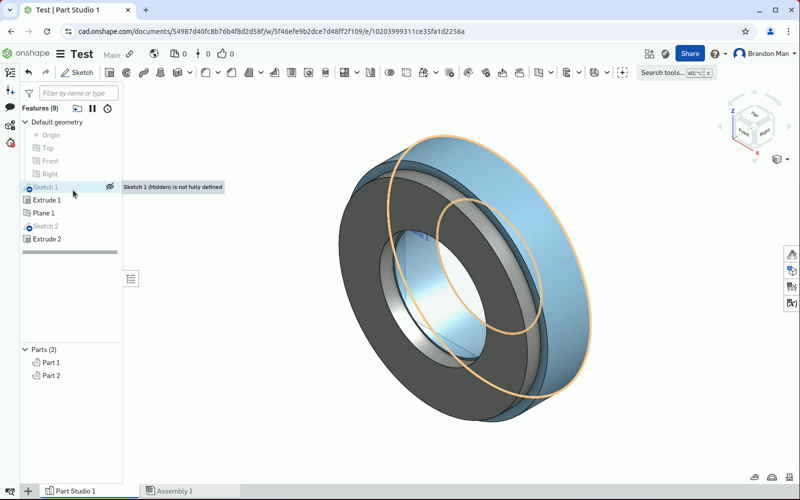
click(73, 189)